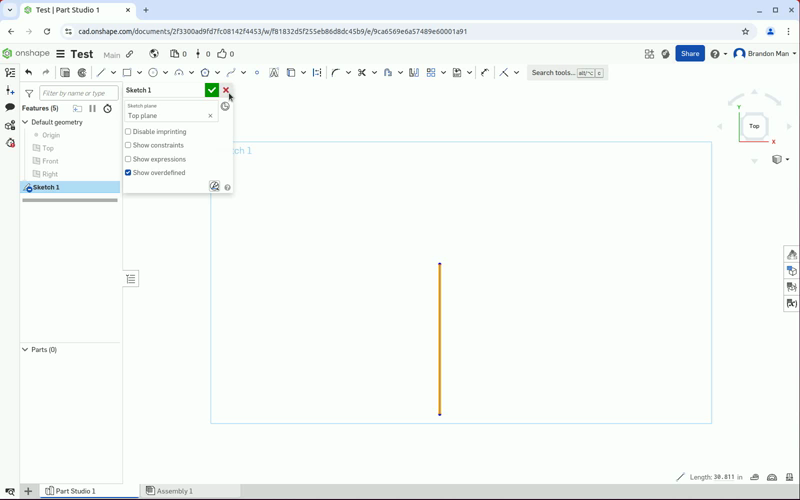
key(shift+h)
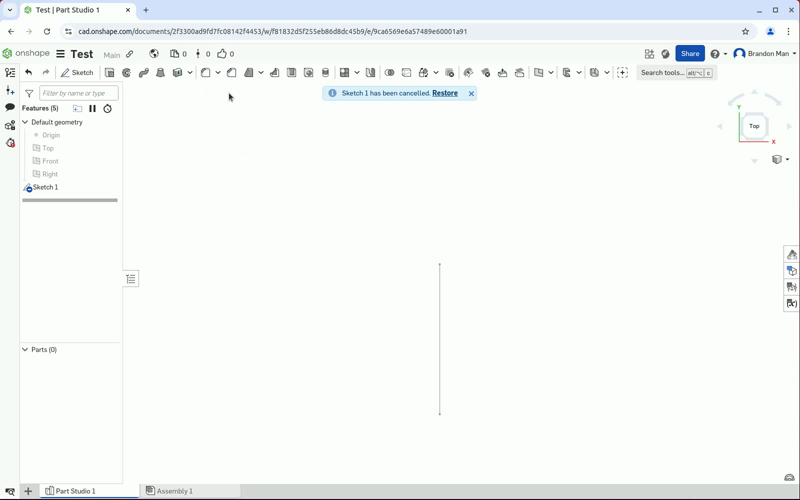
key(shift+s)
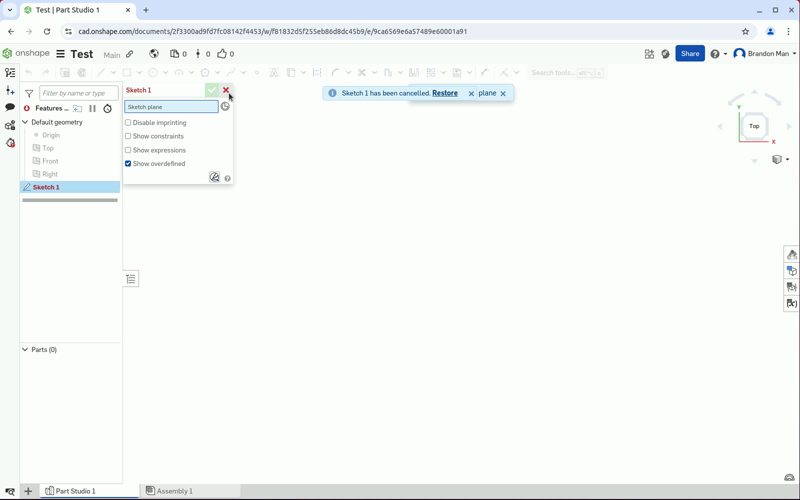
mouse_move(73, 150)
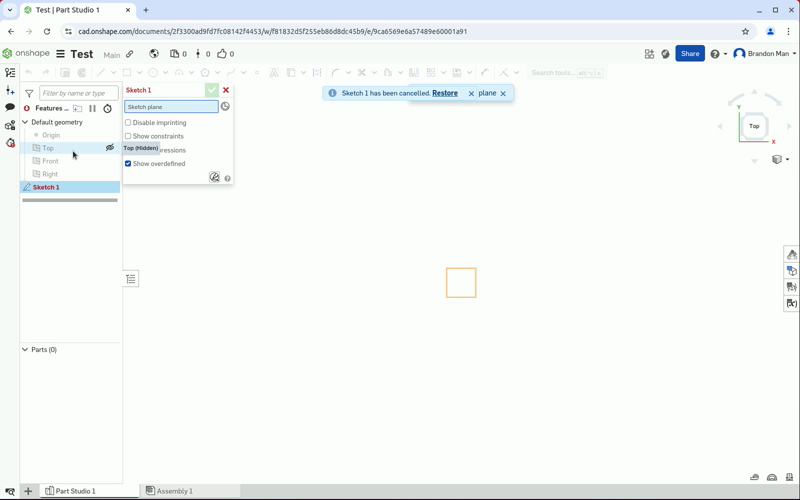
click(73, 150)
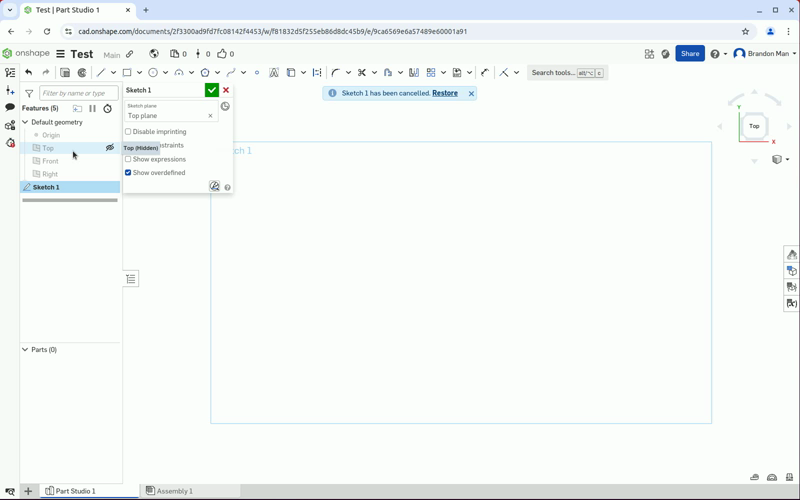
mouse_move(73, 352)
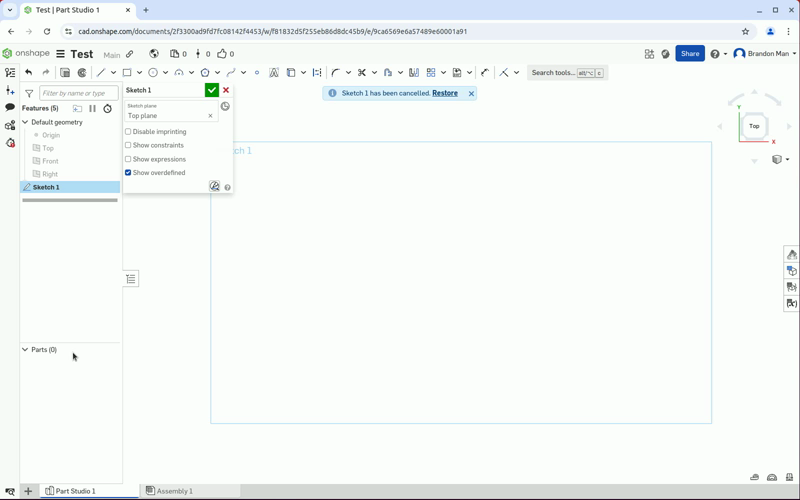
key(y)
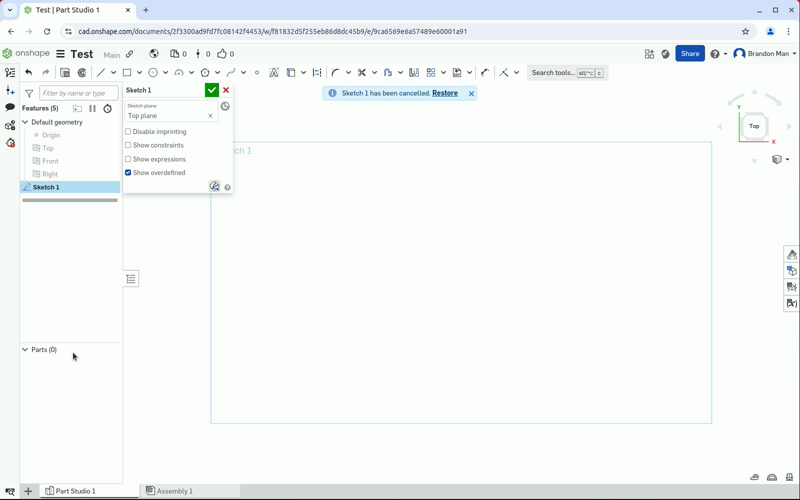
key(c)
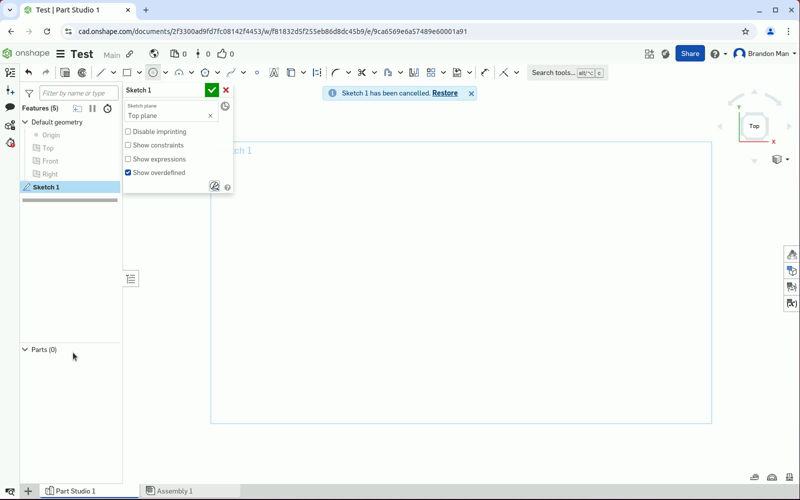
key_down(shift)
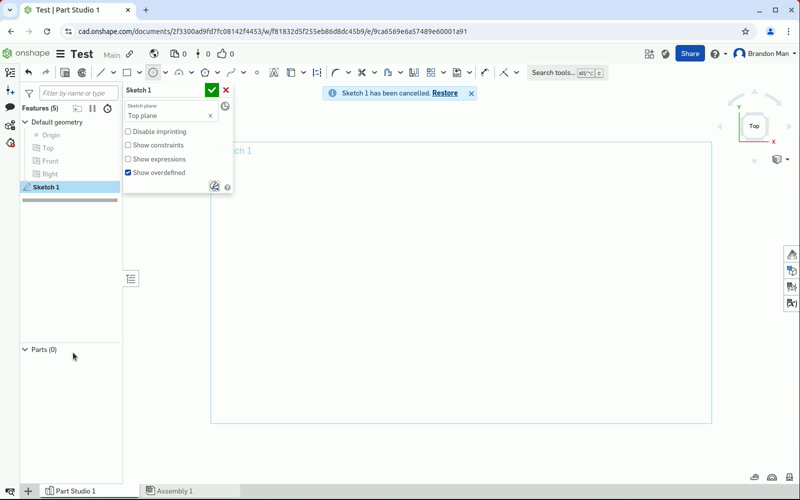
mouse_move(461, 282)
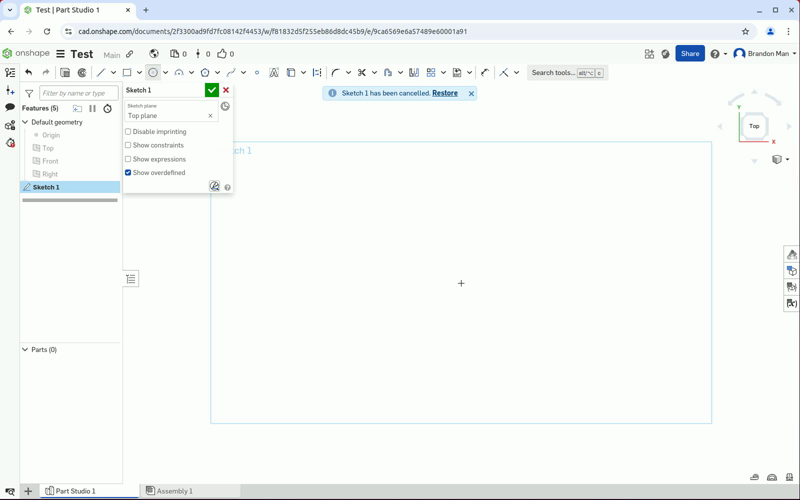
click(461, 282)
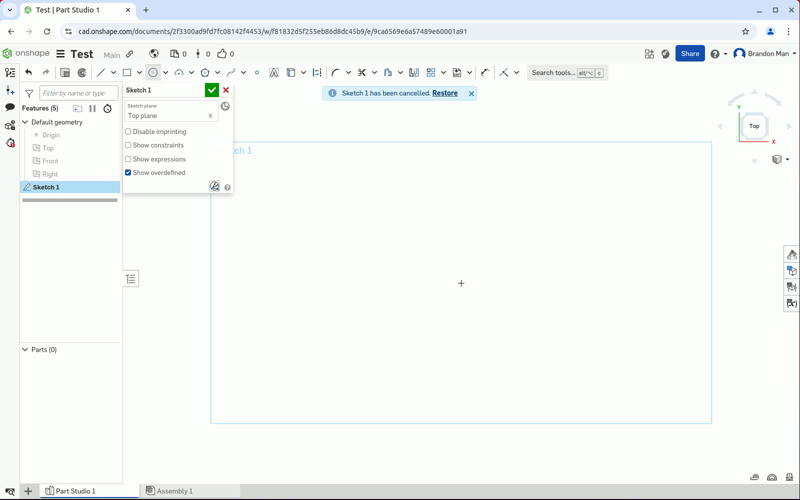
key_up(shift)
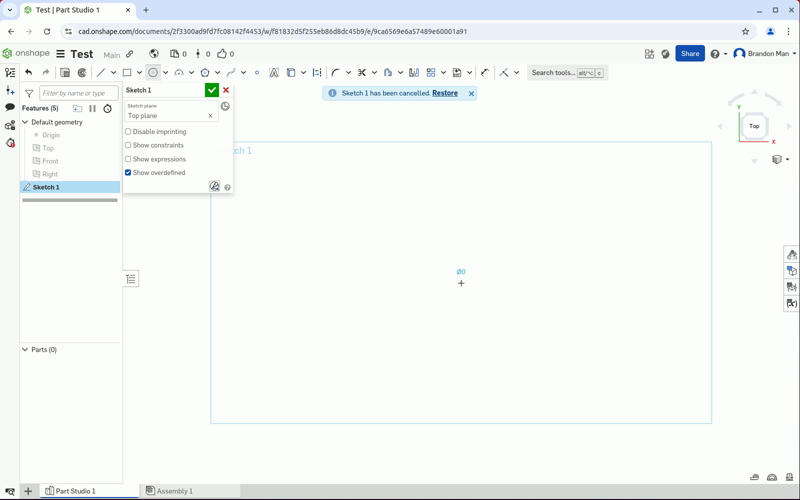
mouse_move(573, 282)
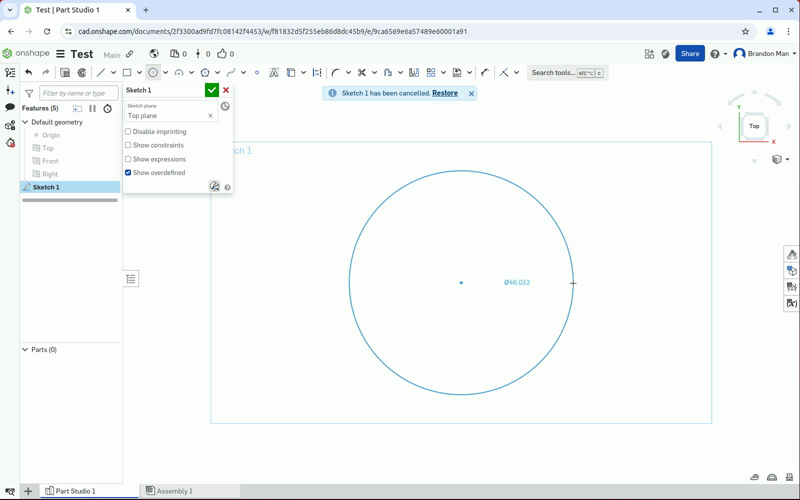
click(573, 282)
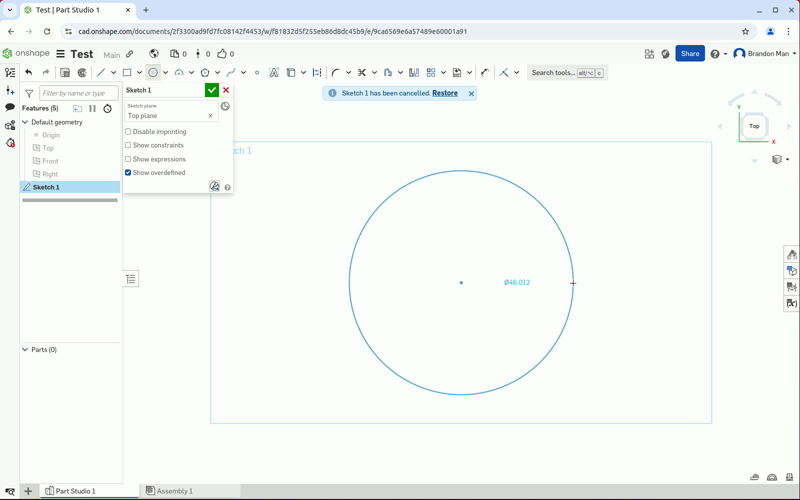
key(esc)
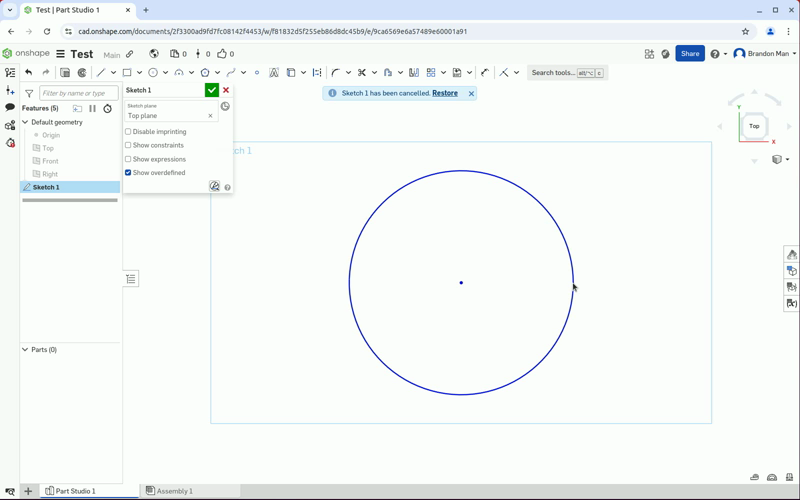
mouse_move(408, 312)
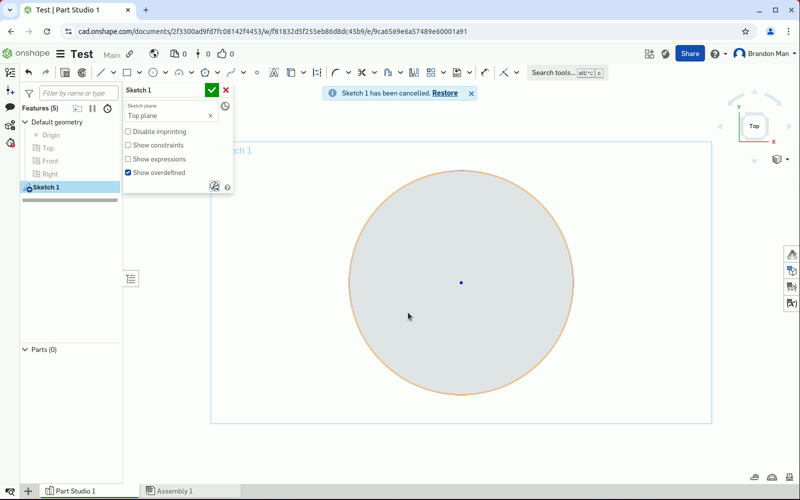
click(408, 312)
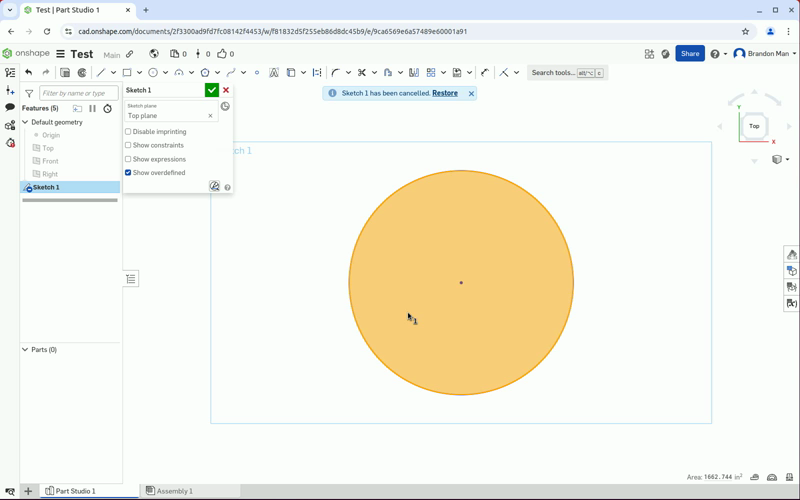
mouse_move(73, 352)
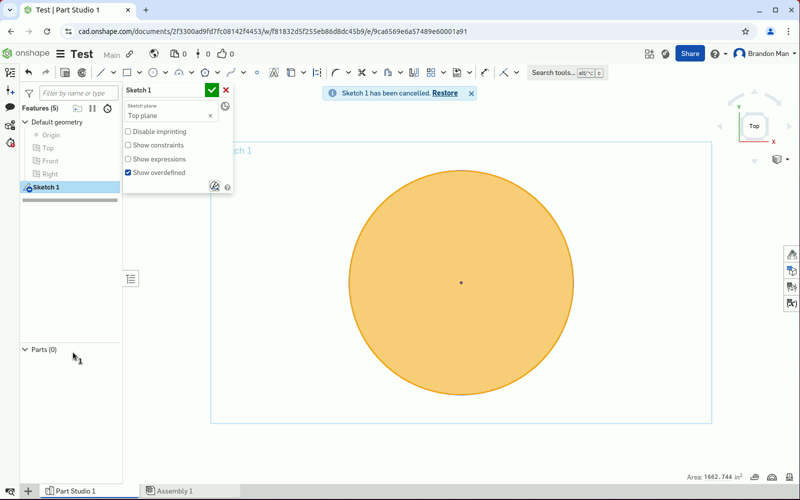
key(shift+y)
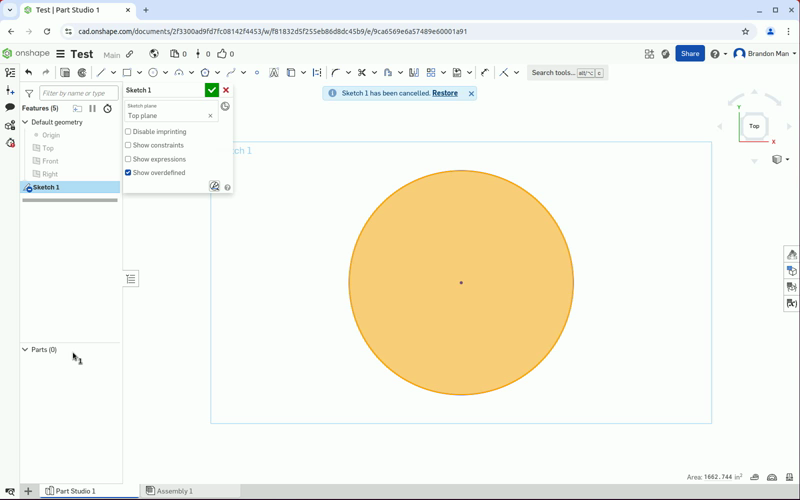
key(shift+e)
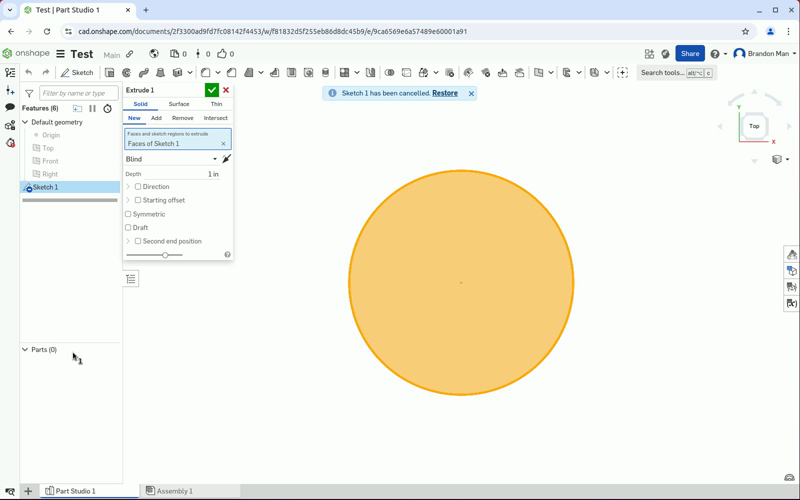
mouse_move(143, 106)
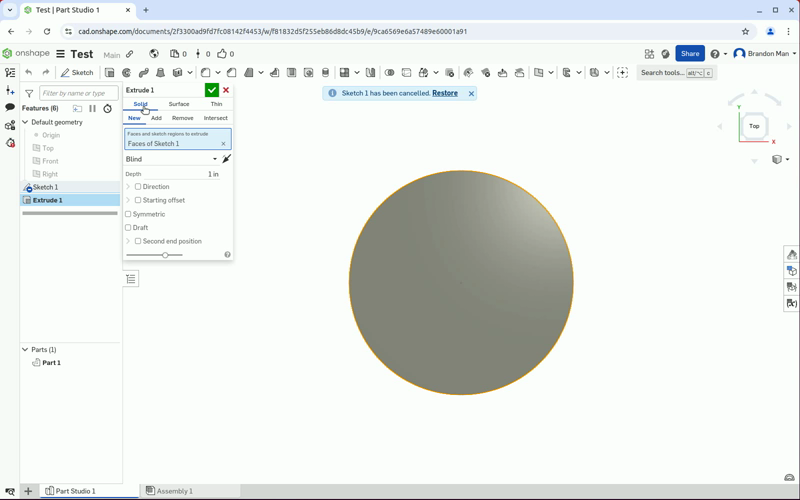
click(143, 106)
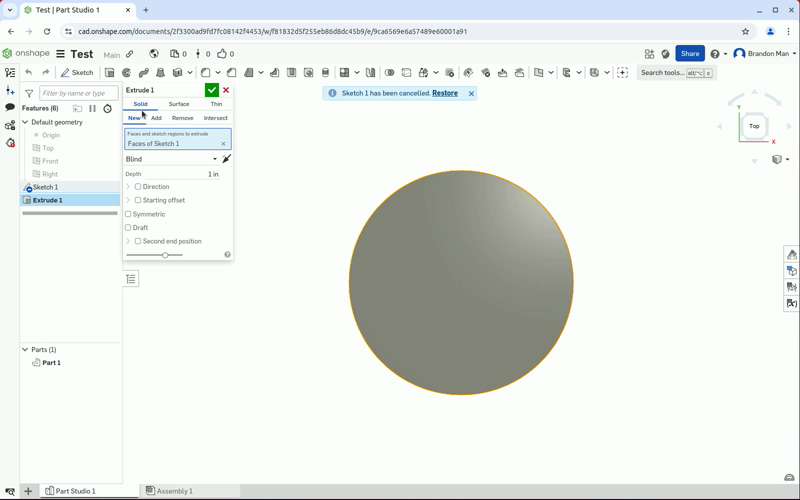
mouse_move(137, 120)
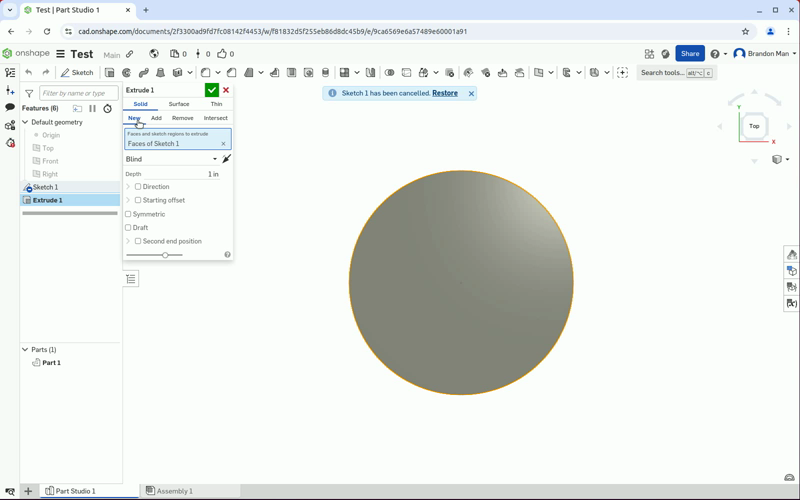
click(137, 120)
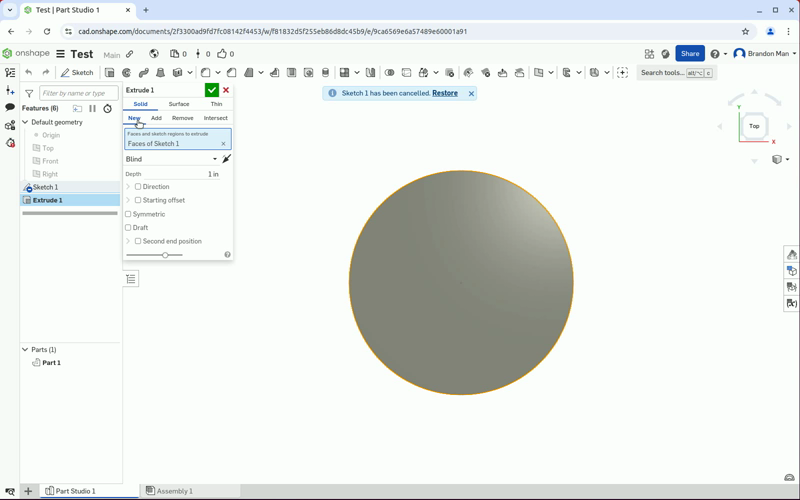
key(tab, 4)
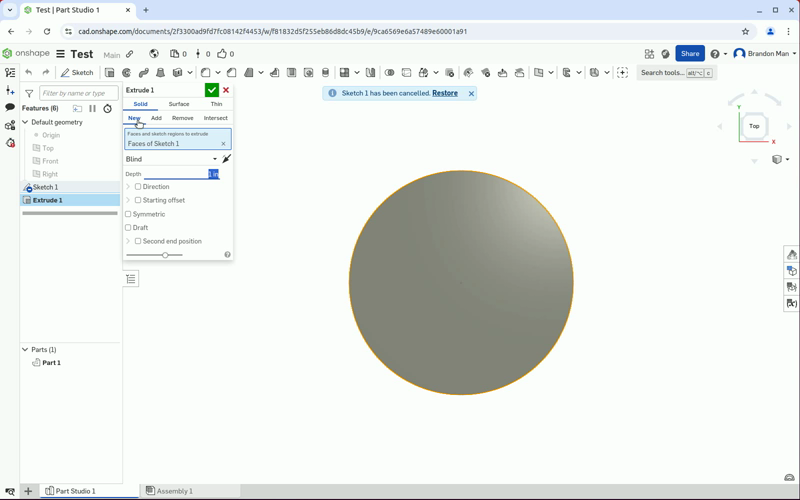
text(11.073)
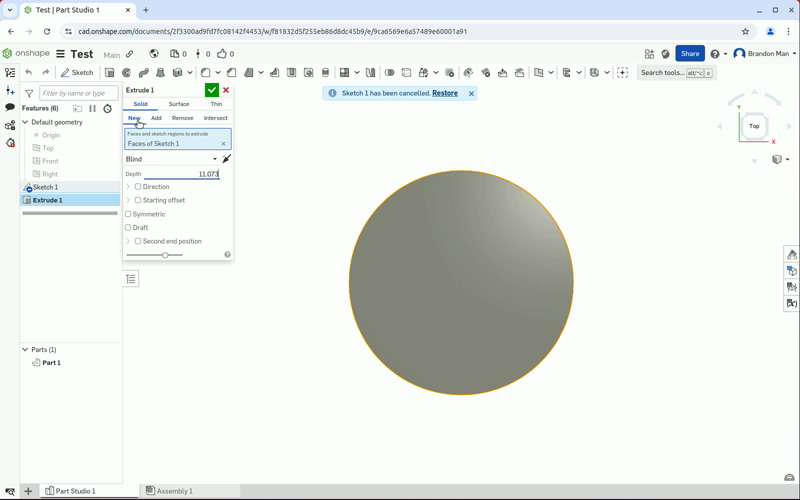
key(enter)
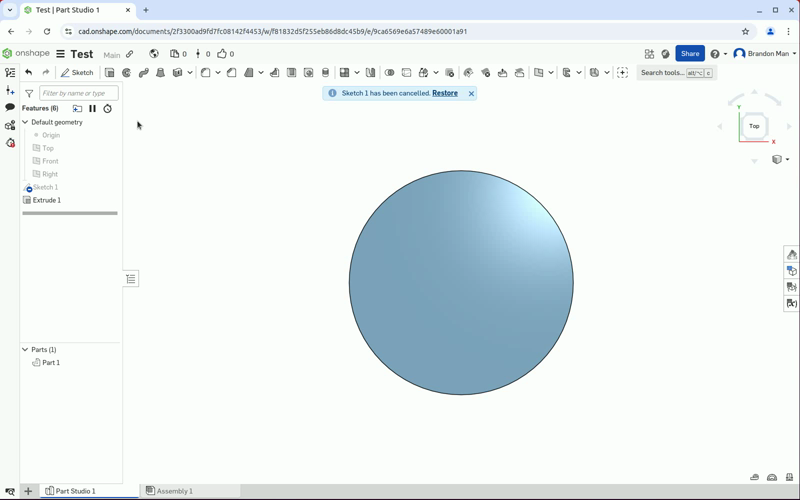
key(shift+h)
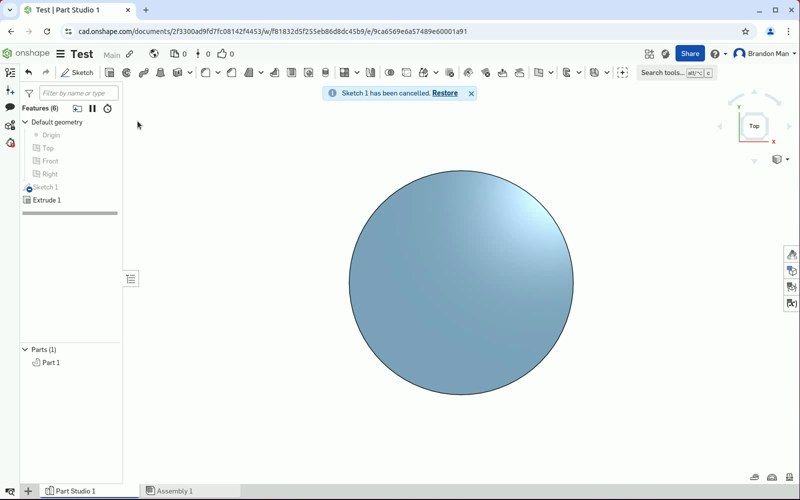
key(shift+h)
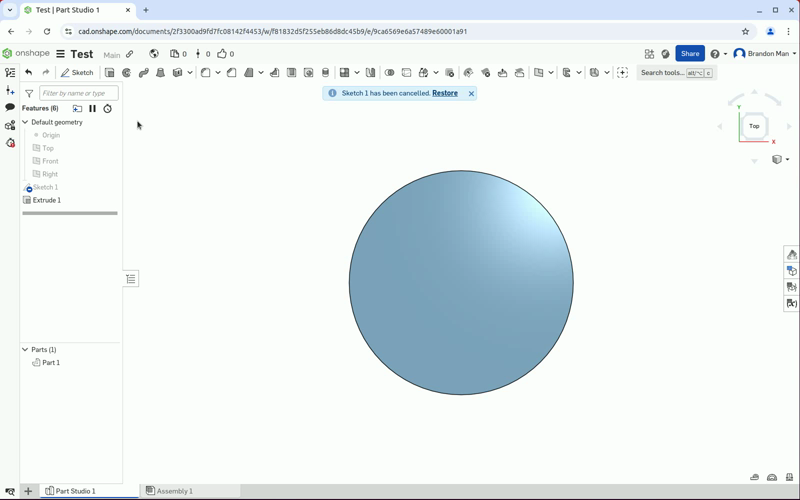
mouse_move(73, 189)
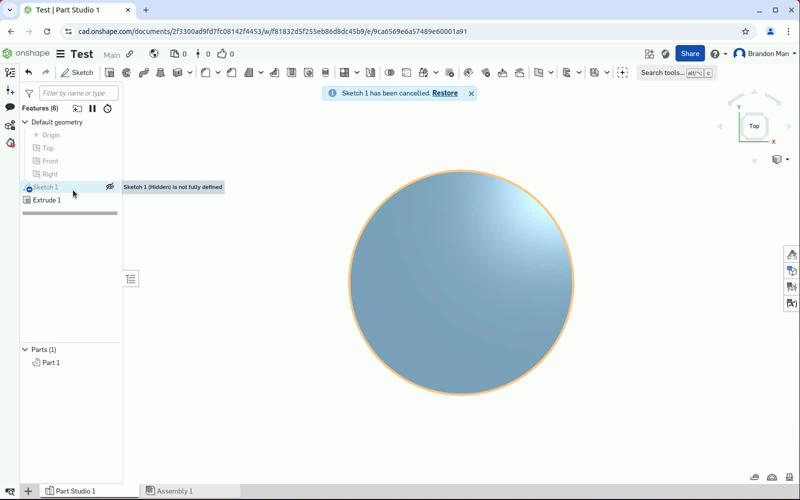
click(73, 189)
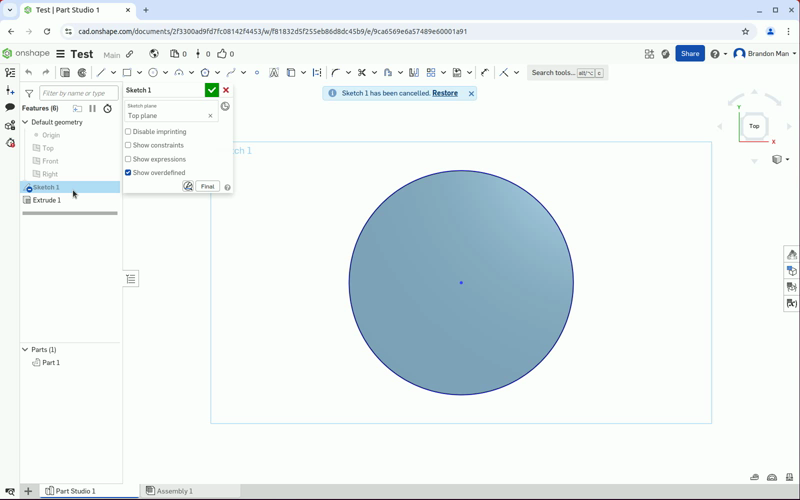
mouse_move(229, 92)
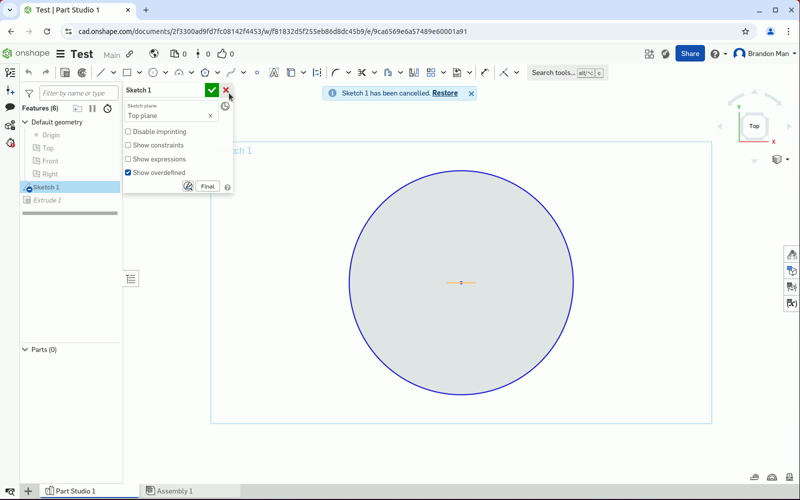
click(229, 92)
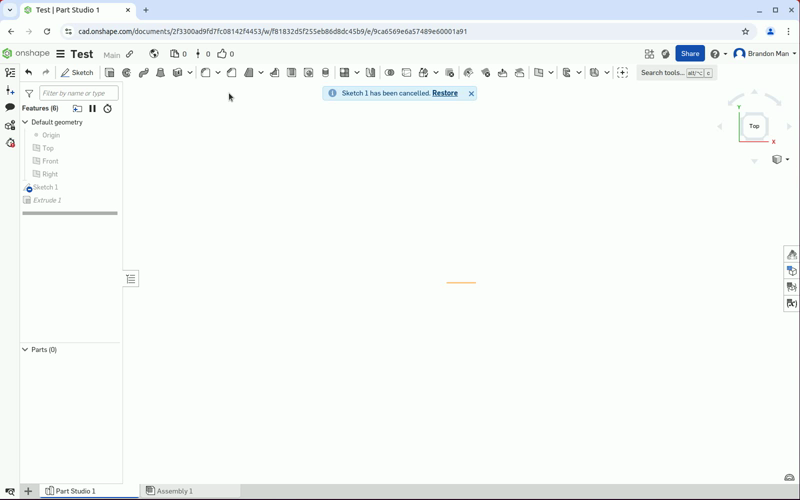
mouse_move(541, 75)
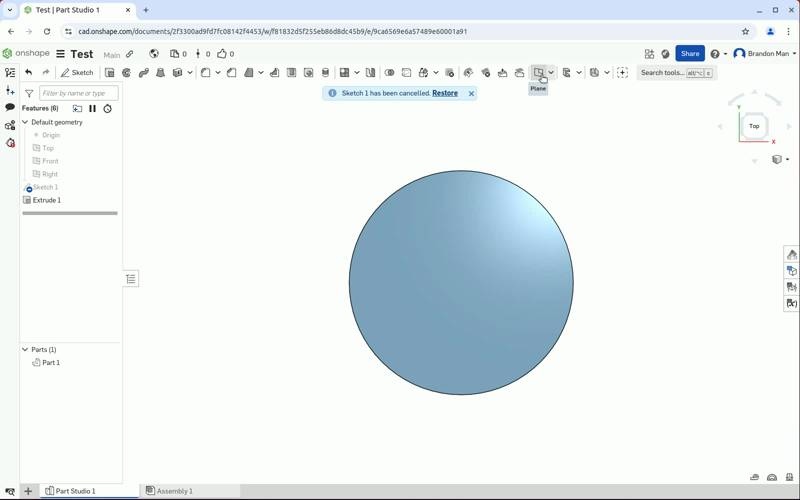
click(541, 75)
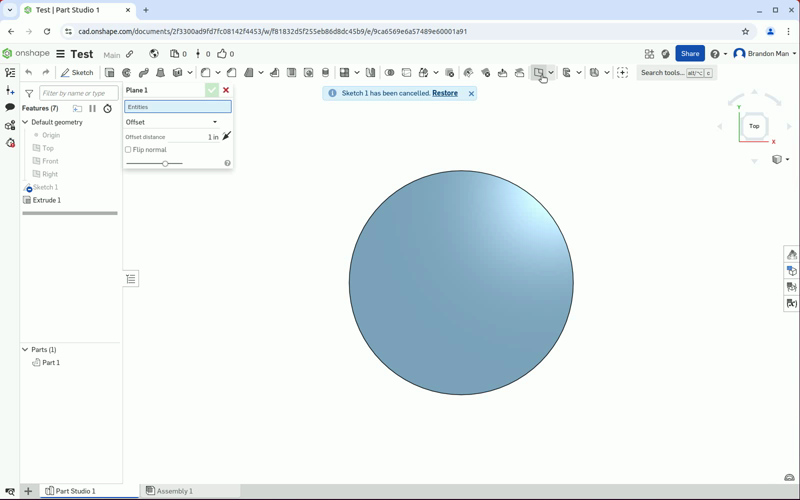
mouse_move(73, 150)
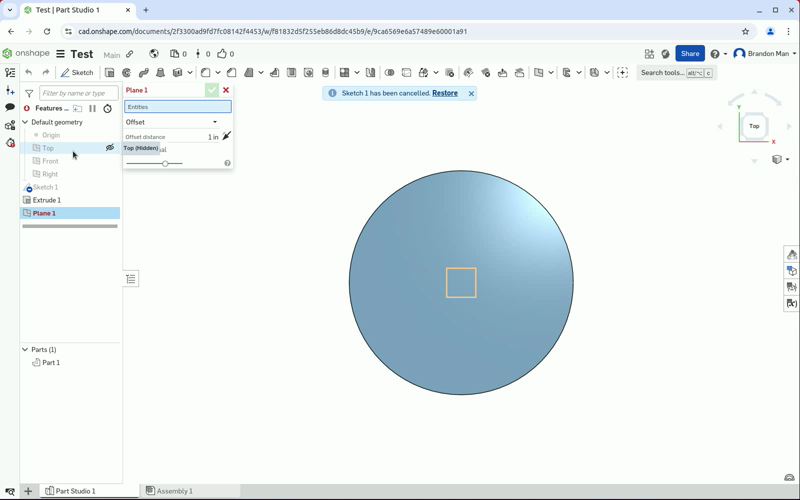
click(73, 150)
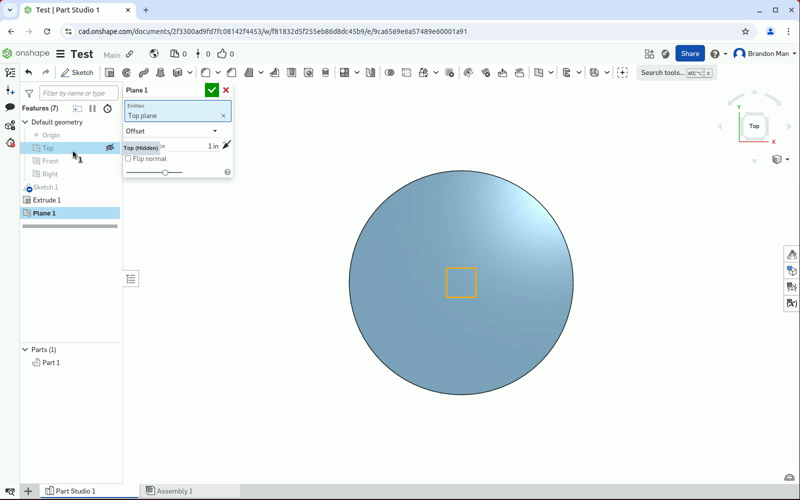
key(tab, 2)
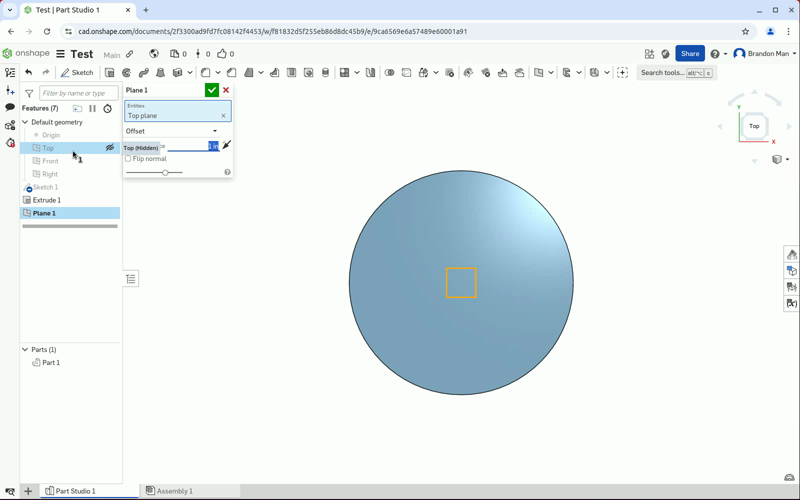
text(11.061)
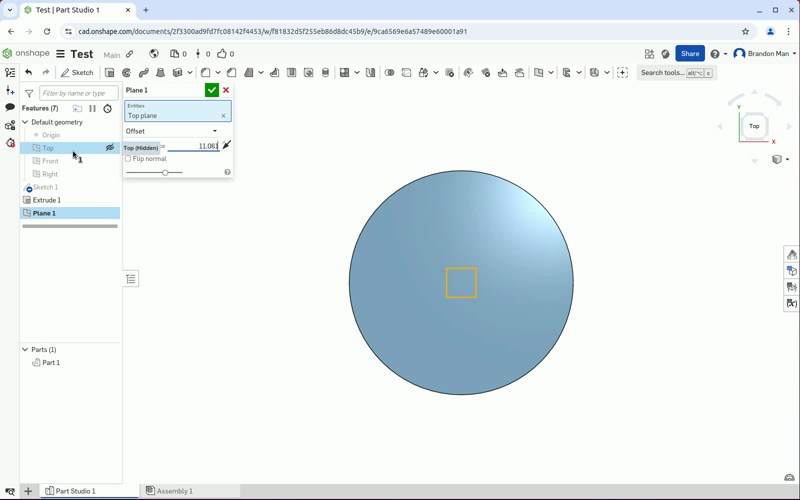
key(enter, 2)
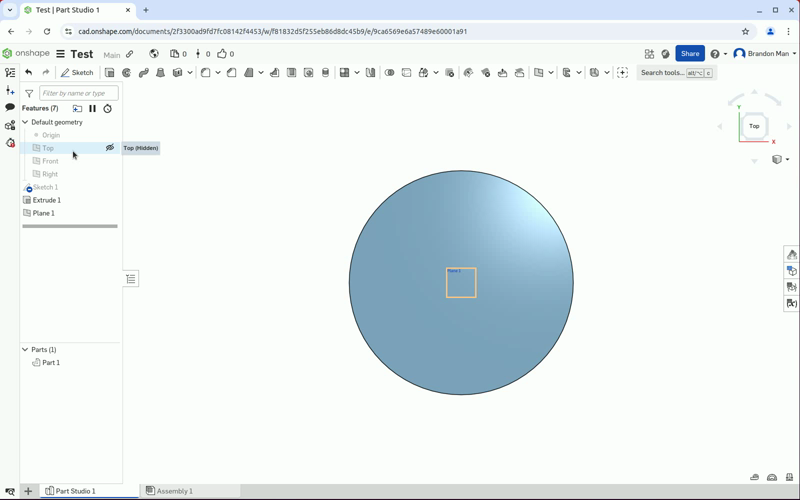
key(shift+s)
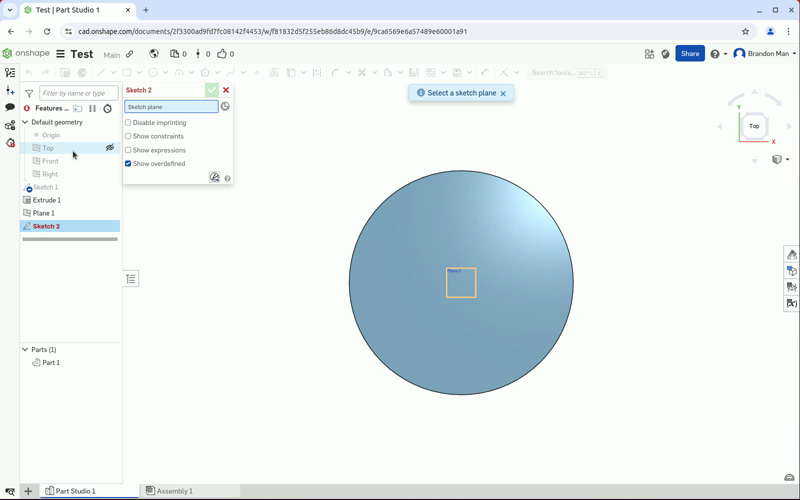
mouse_move(73, 215)
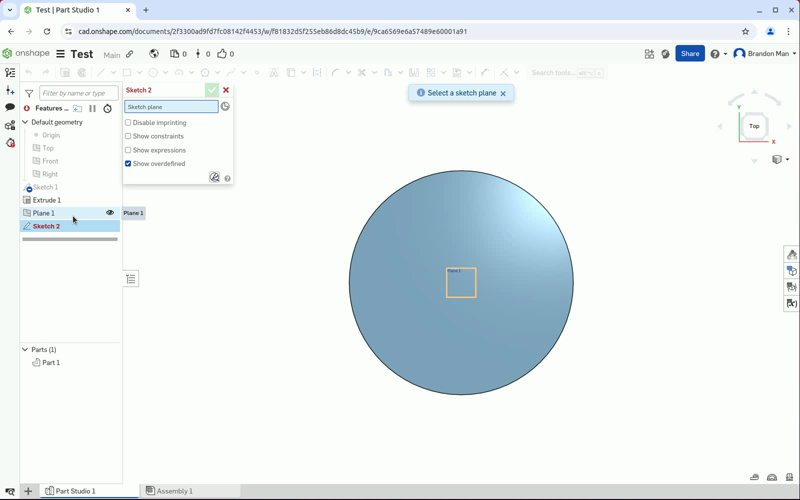
click(73, 215)
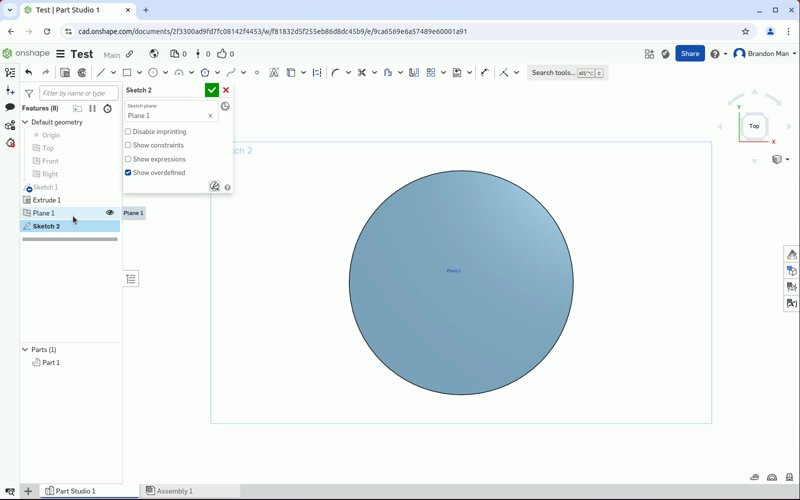
mouse_move(73, 352)
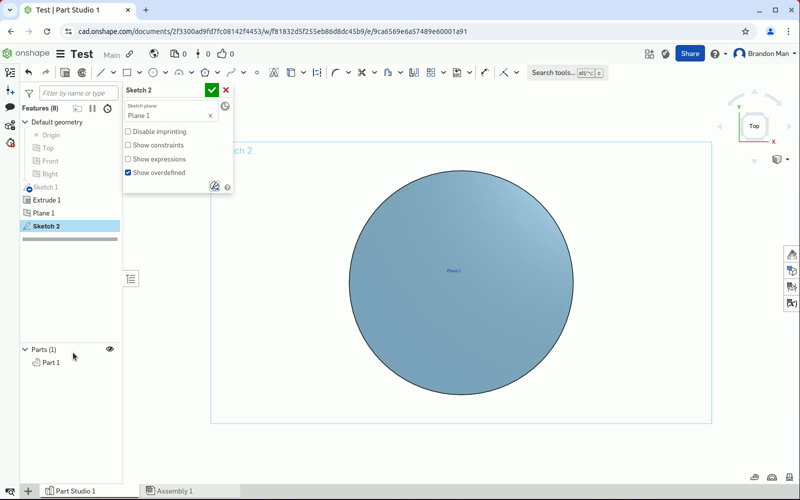
key(y)
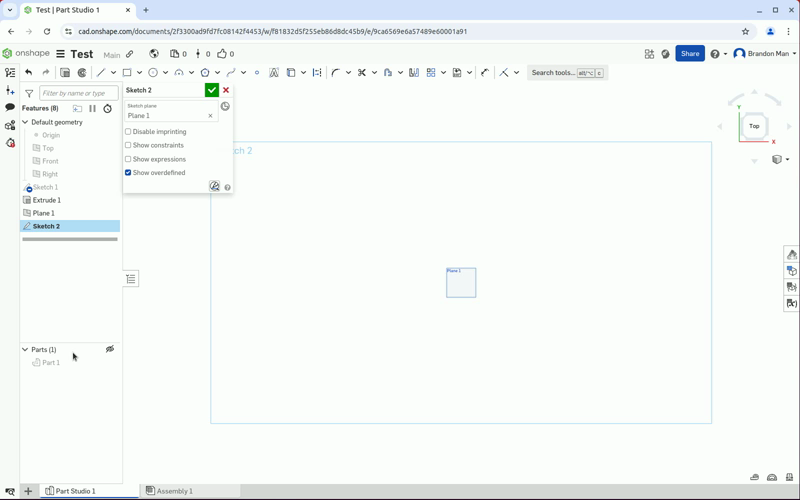
key(c)
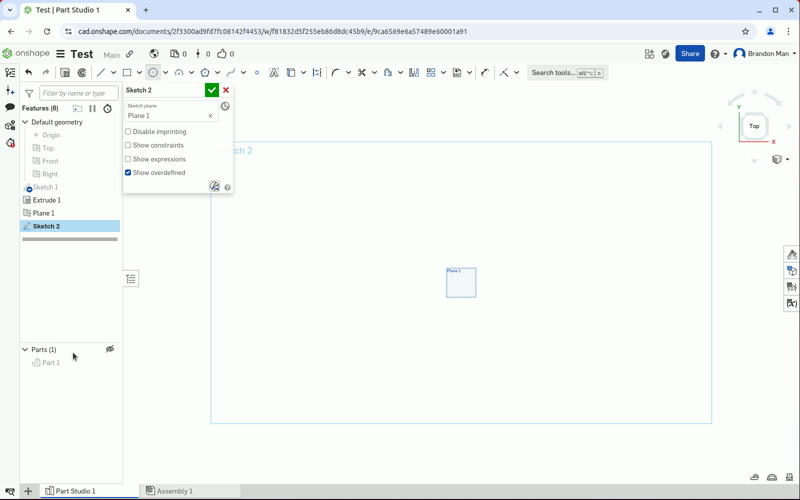
key_down(shift)
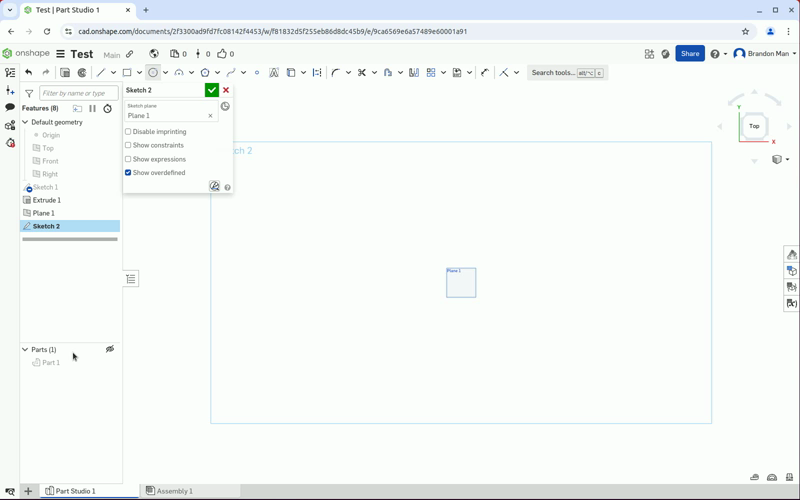
mouse_move(461, 282)
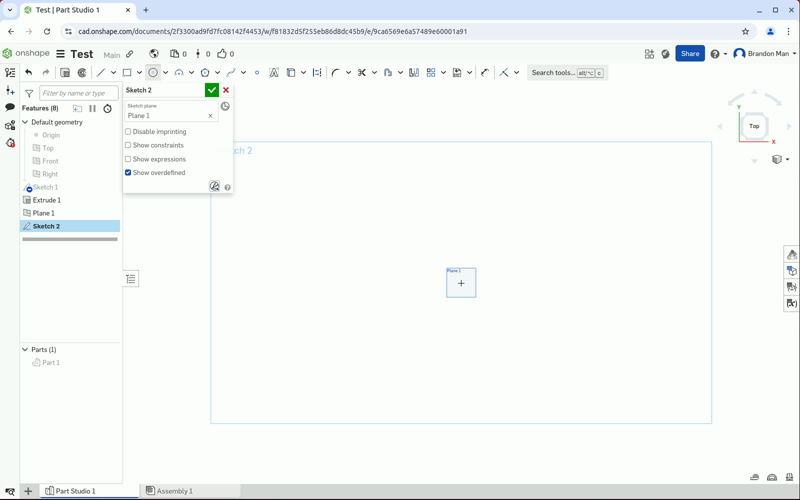
click(461, 282)
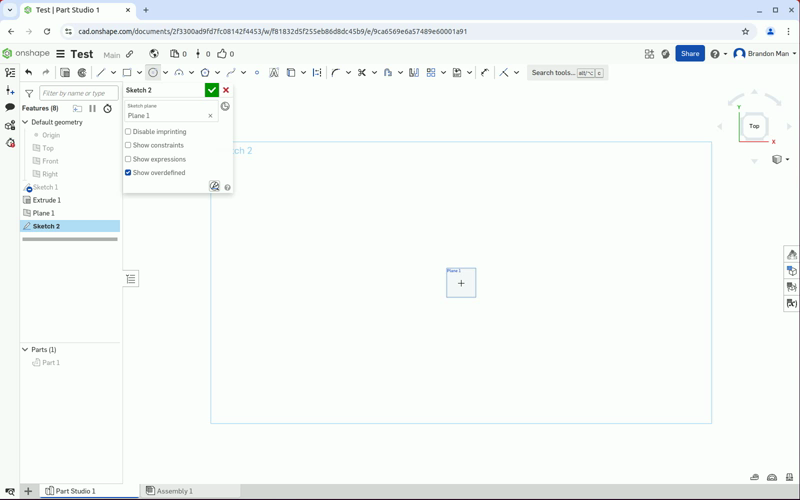
key_up(shift)
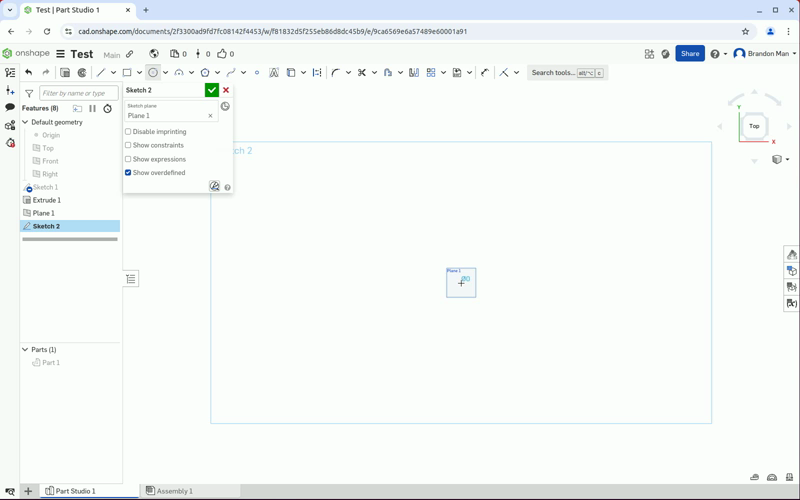
mouse_move(465, 282)
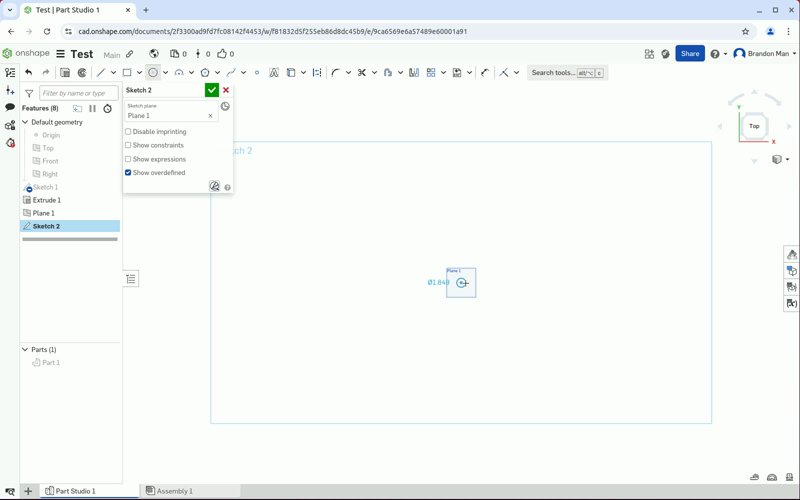
click(465, 282)
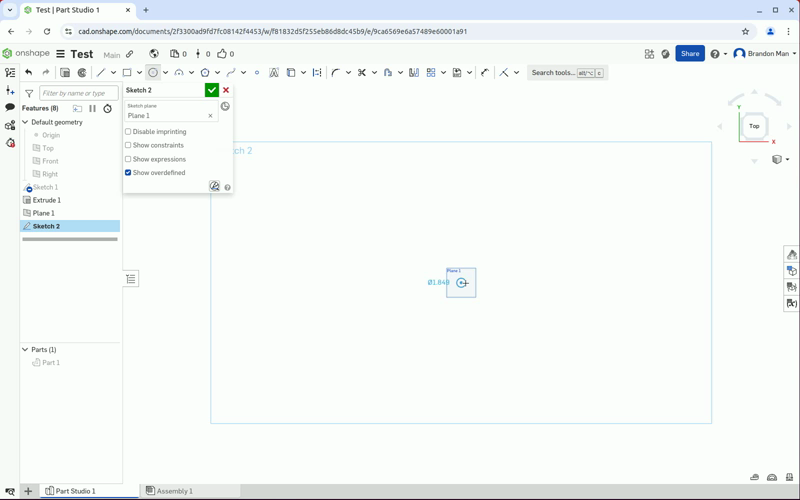
key(esc)
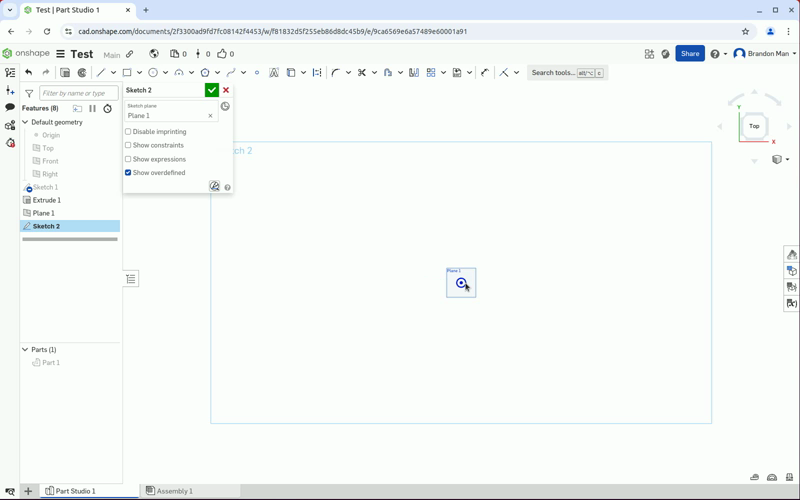
mouse_move(465, 283)
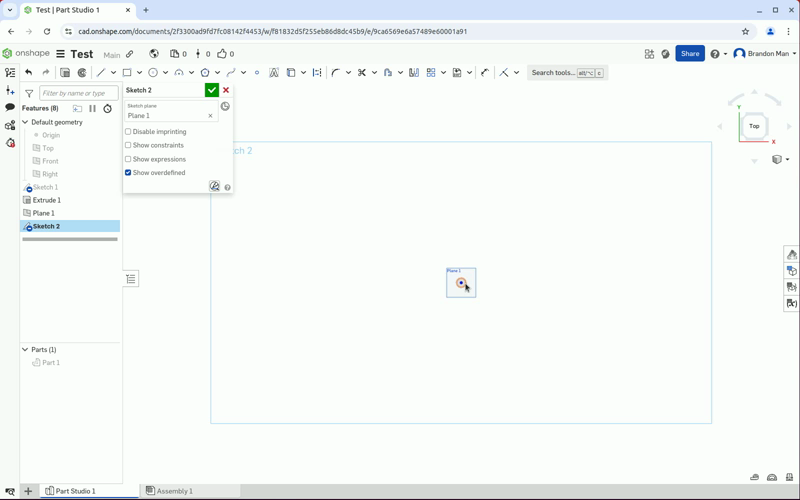
scroll(6)
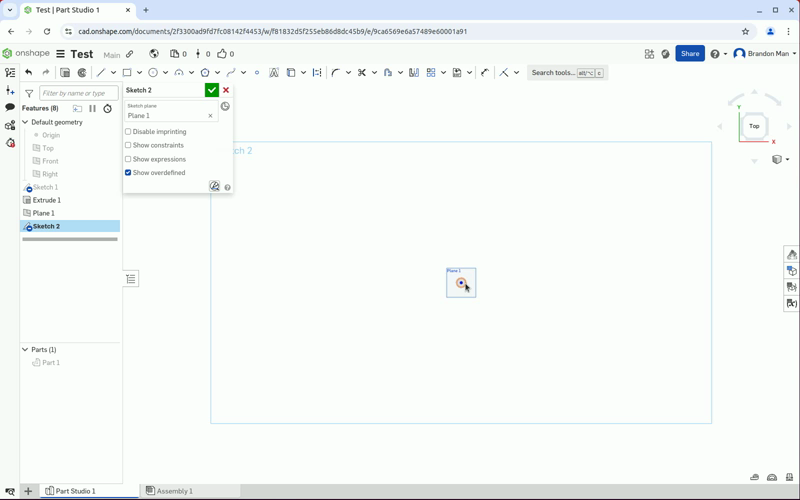
scroll(6)
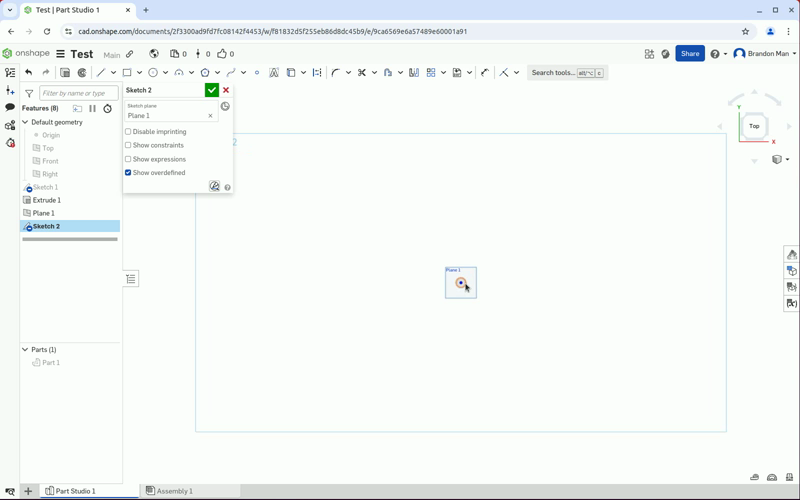
scroll(6)
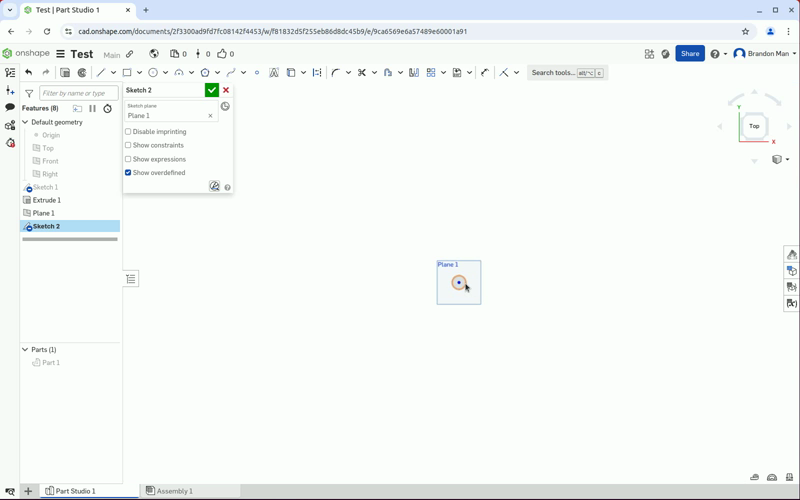
scroll(6)
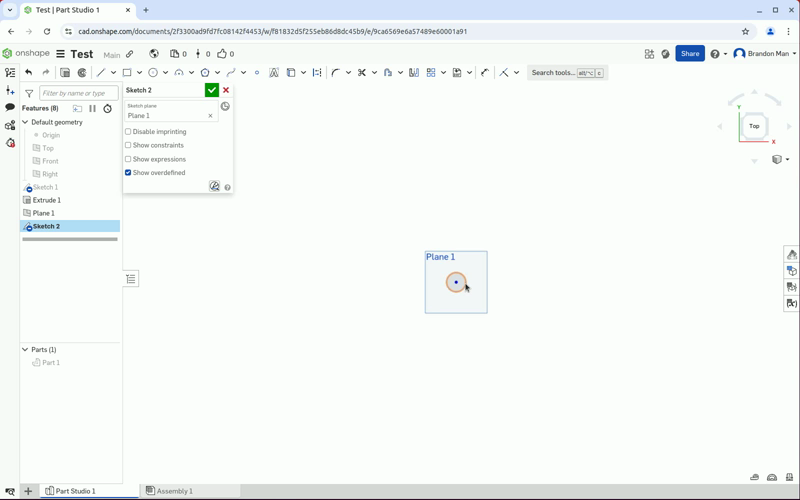
scroll(6)
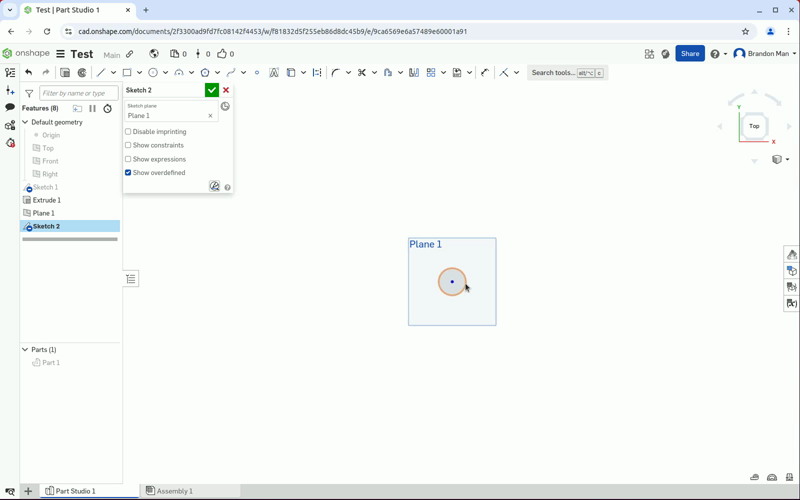
scroll(6)
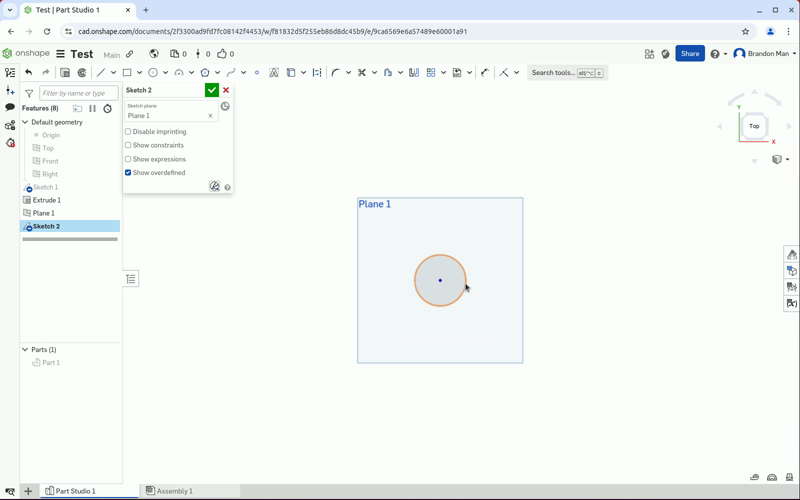
scroll(6)
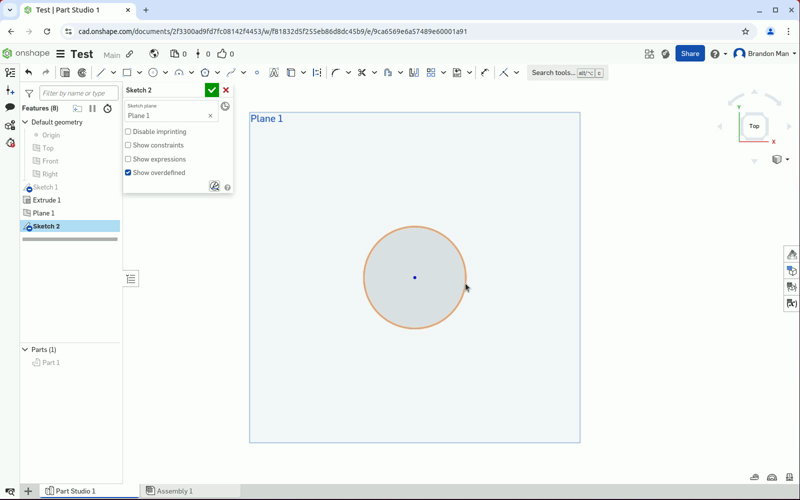
click(465, 283)
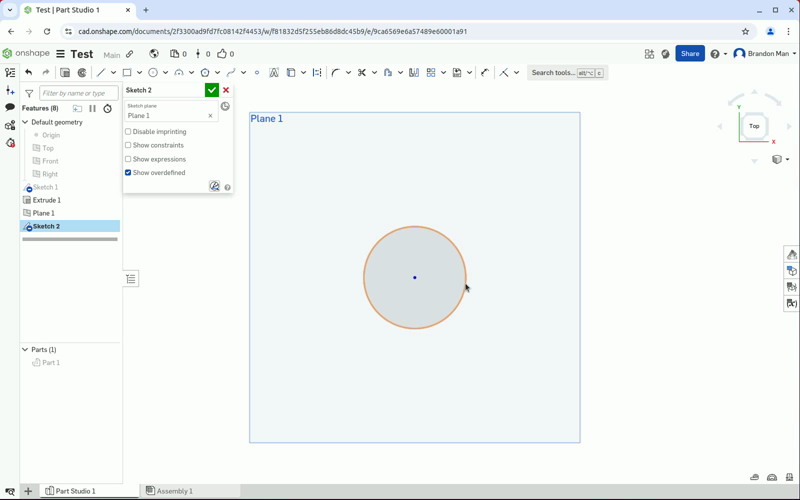
scroll(-6)
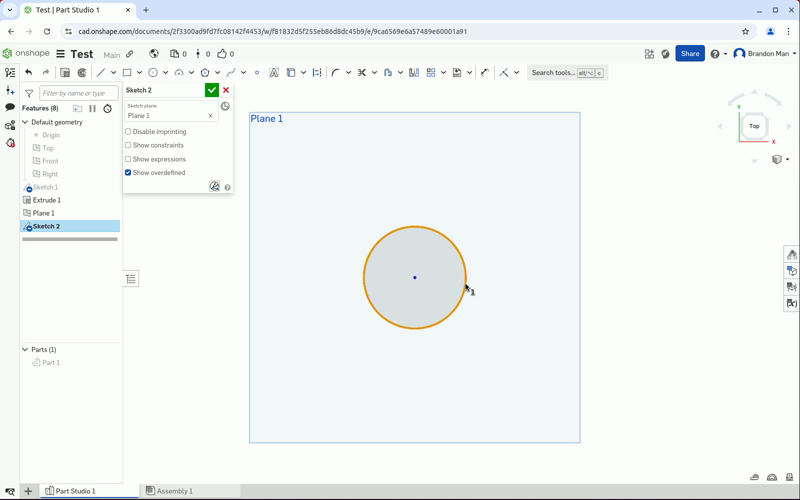
scroll(-6)
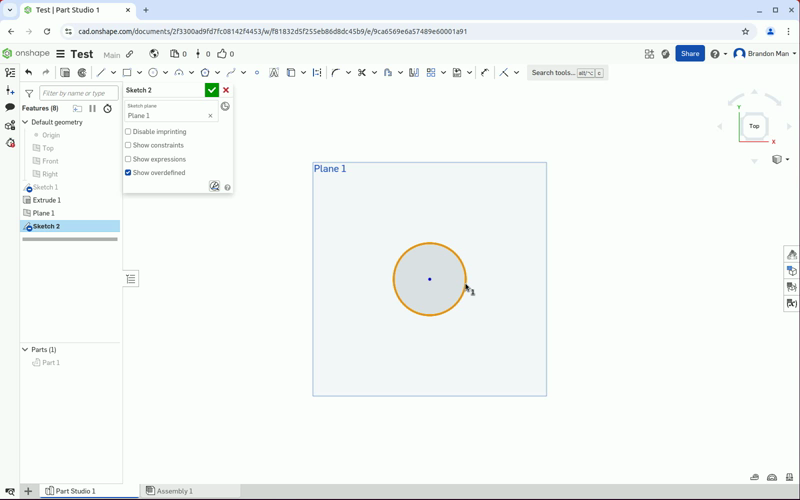
scroll(-6)
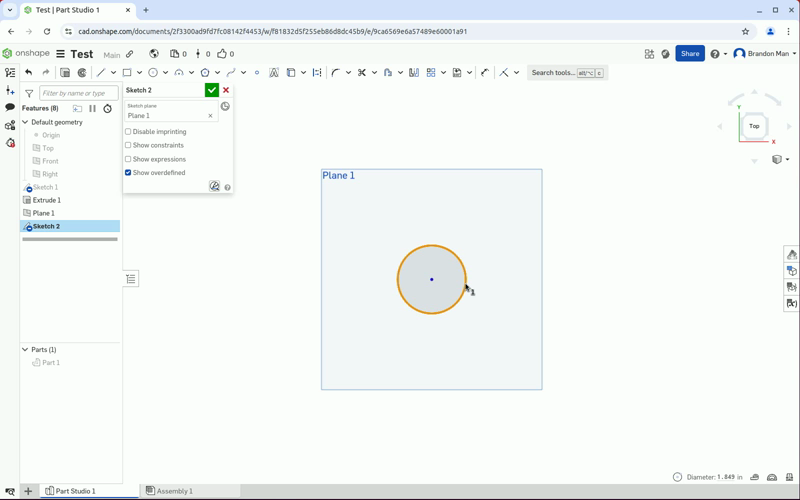
scroll(-6)
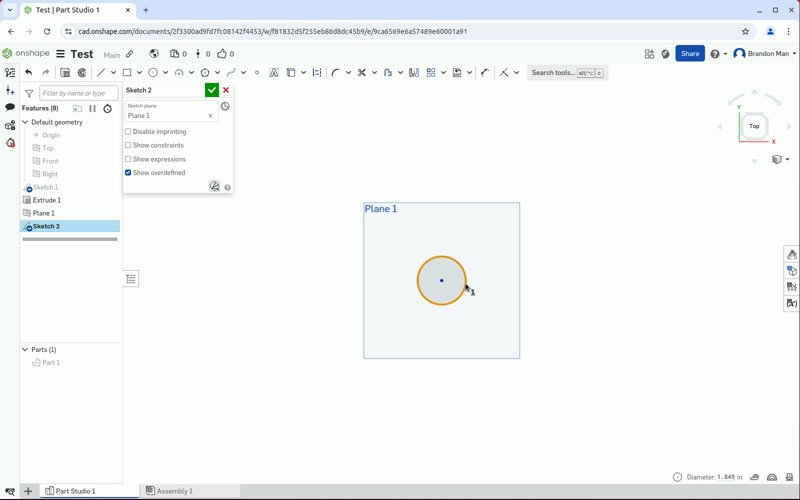
scroll(-6)
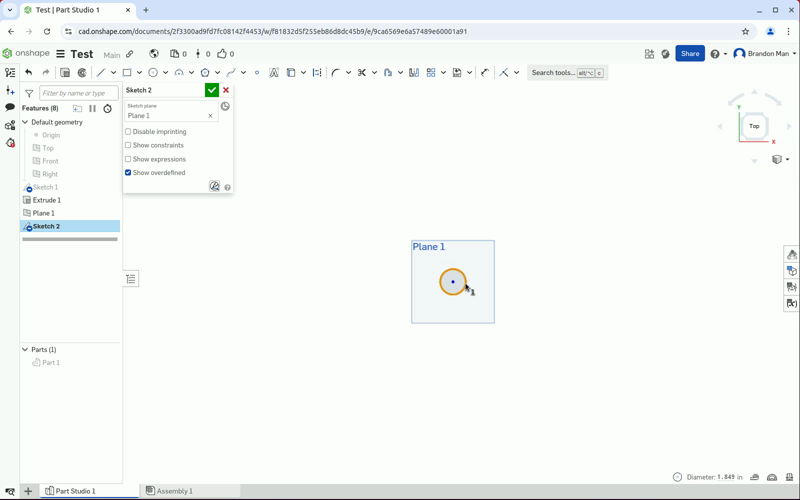
scroll(-6)
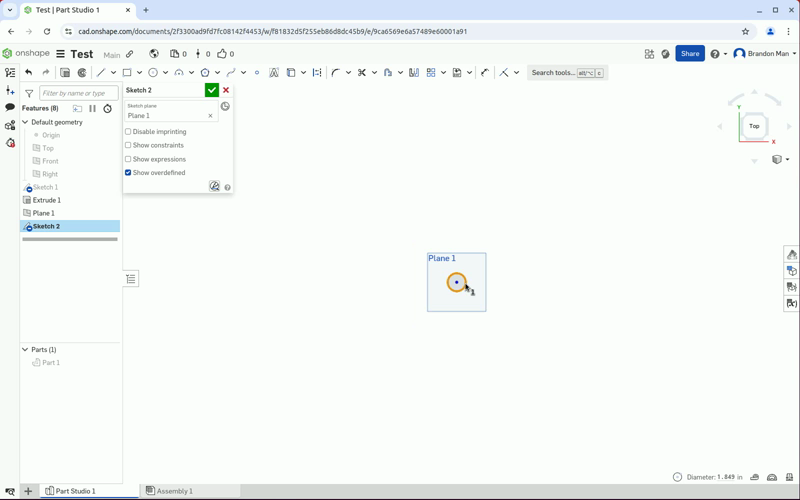
scroll(-6)
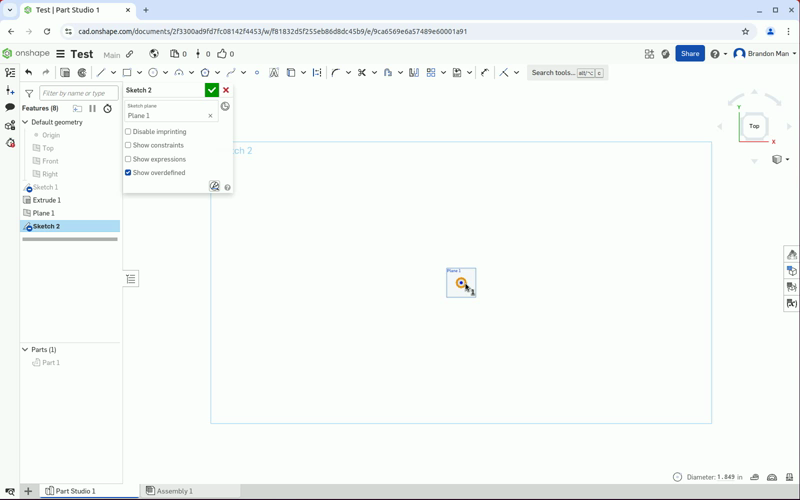
mouse_move(73, 352)
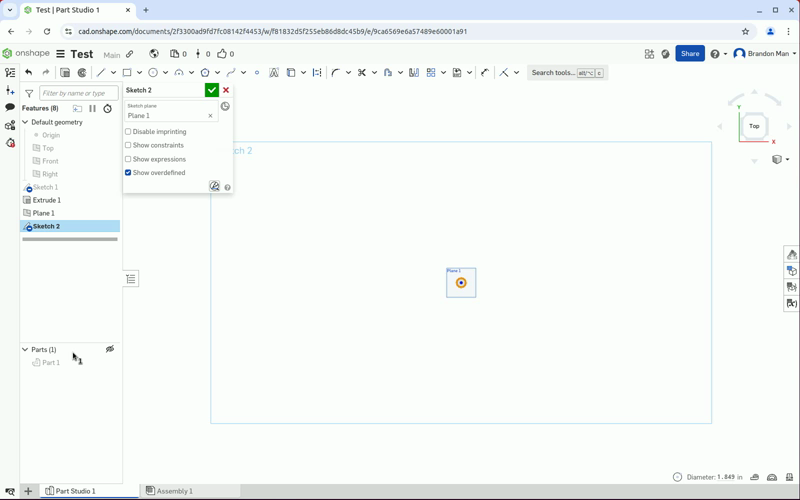
key(shift+y)
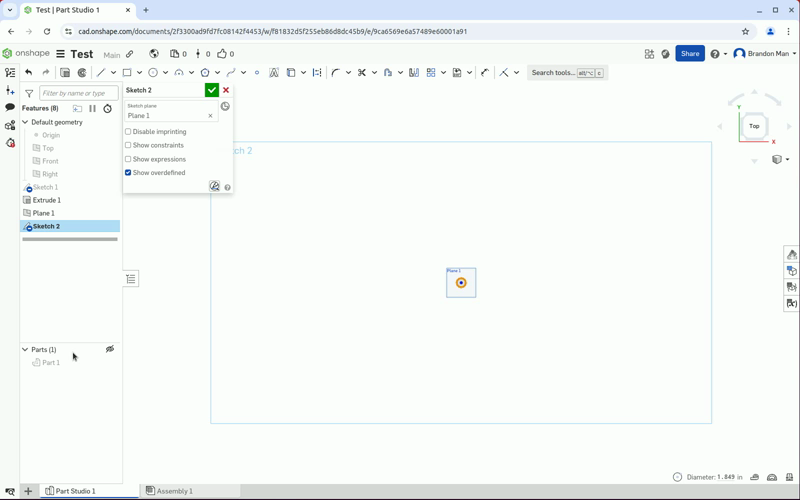
key(shift+e)
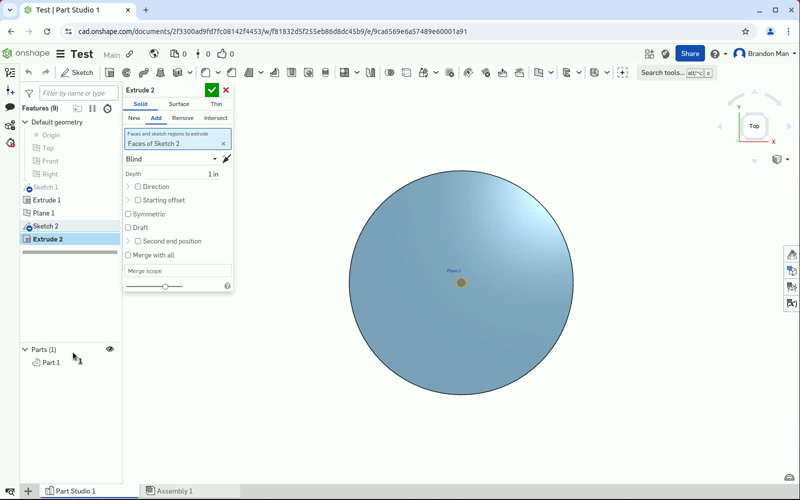
mouse_move(143, 106)
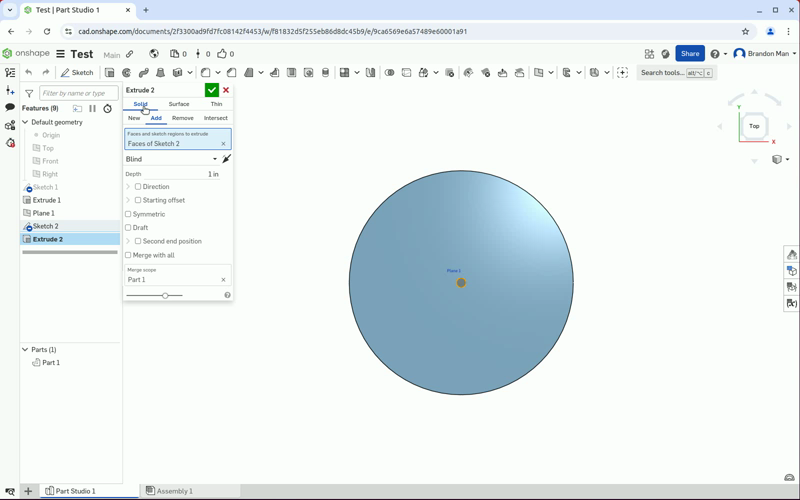
click(143, 106)
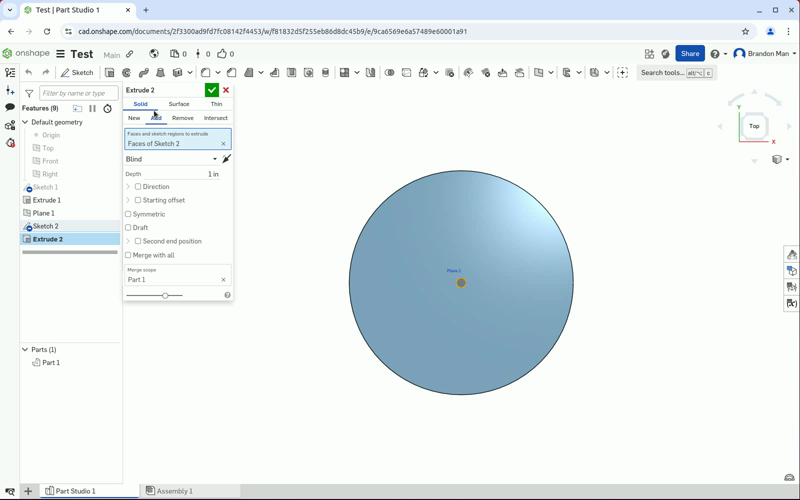
mouse_move(186, 120)
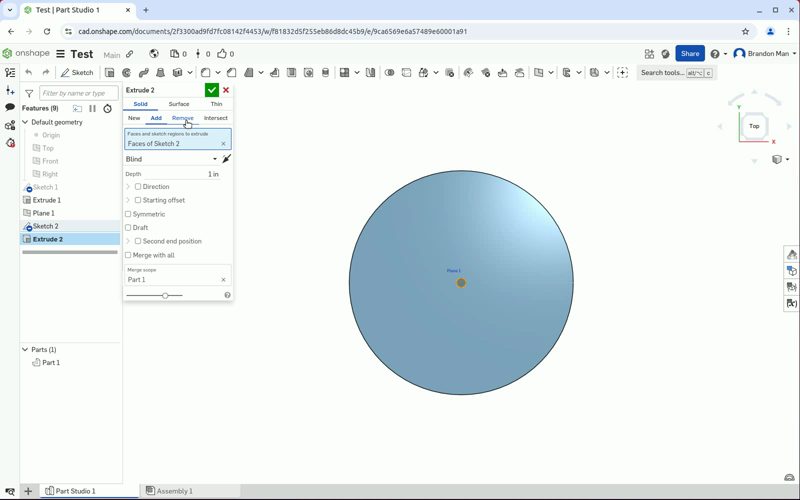
click(186, 120)
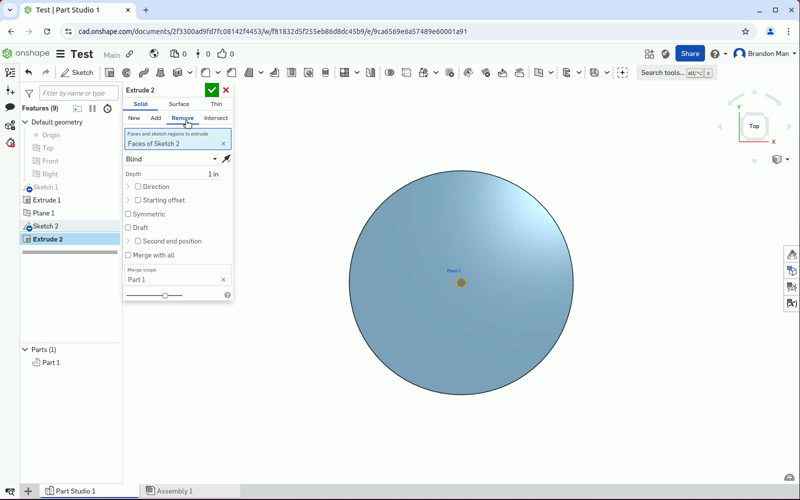
key(tab, 4)
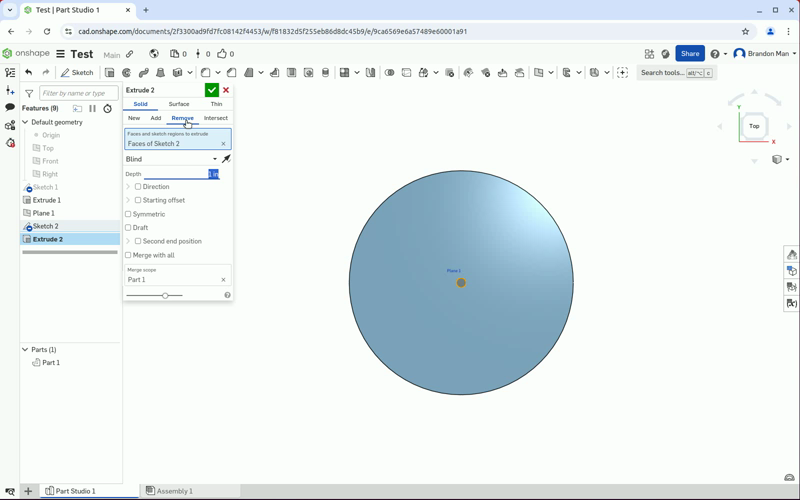
text(11.073)
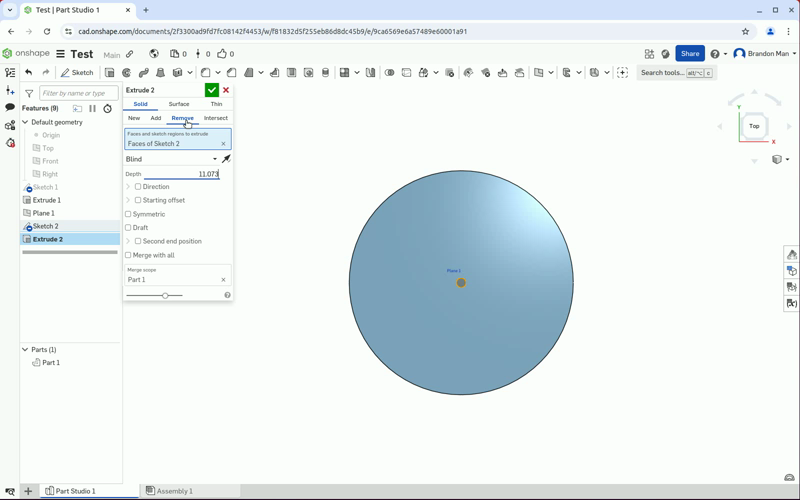
key(tab, 6)
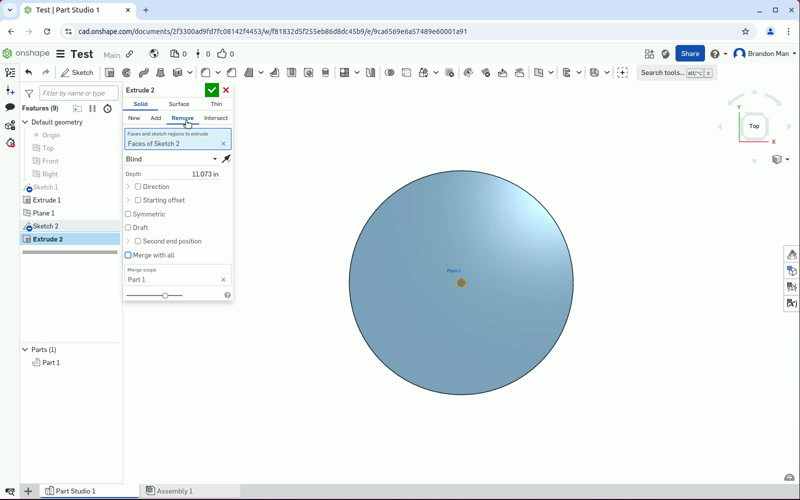
key(space)
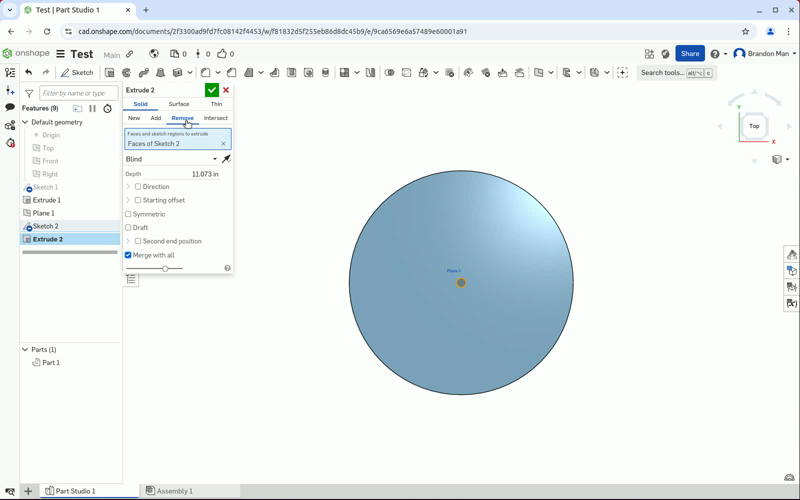
key(enter)
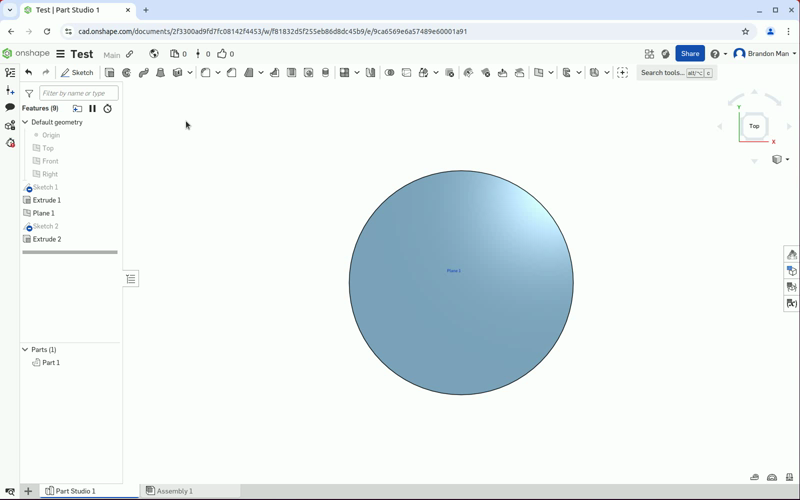
key(shift+h)
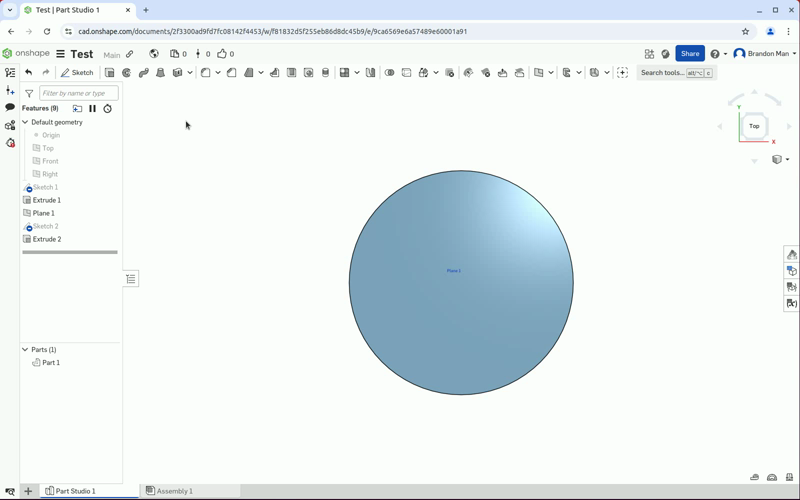
key(shift+h)
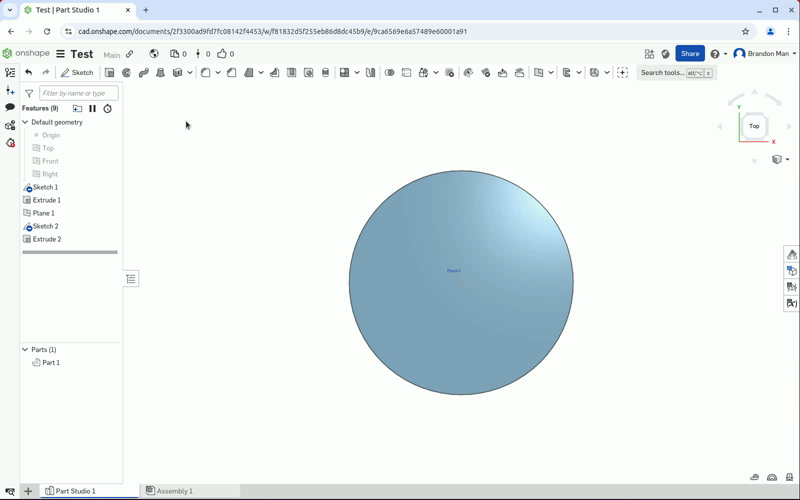
key(shift+7)
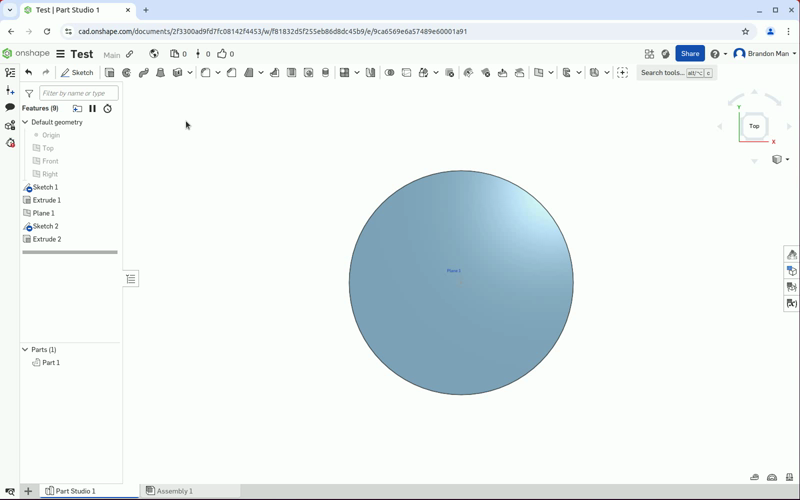
key(up, 3)
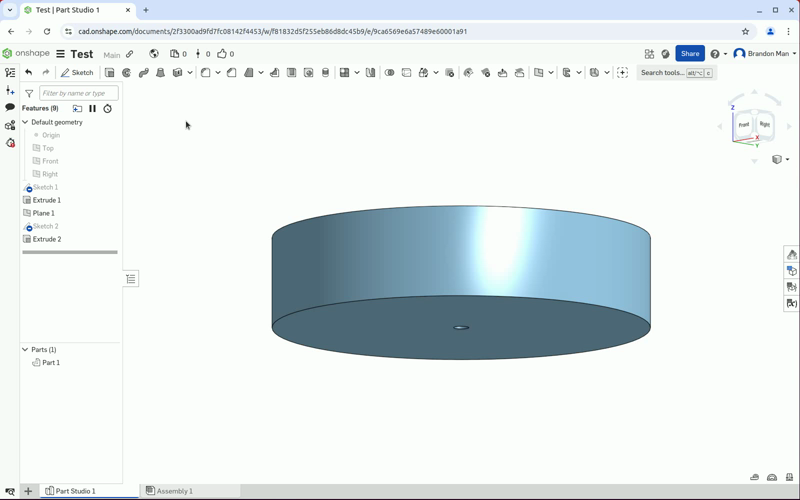
key(left, 3)
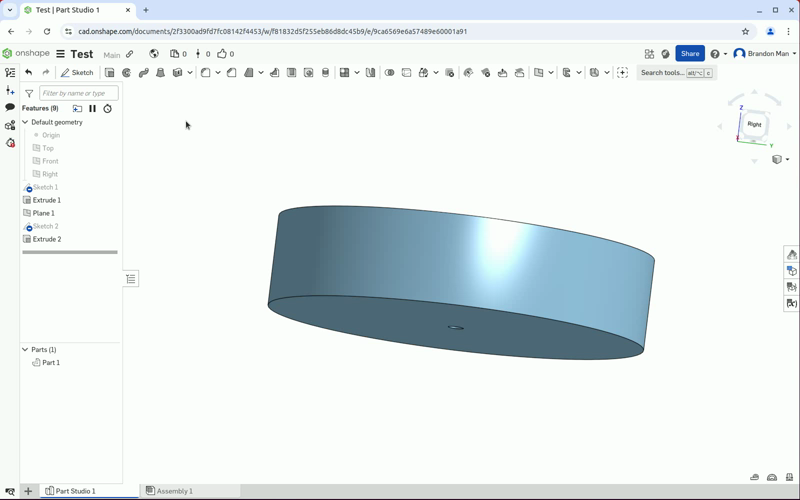
key(right, 3)
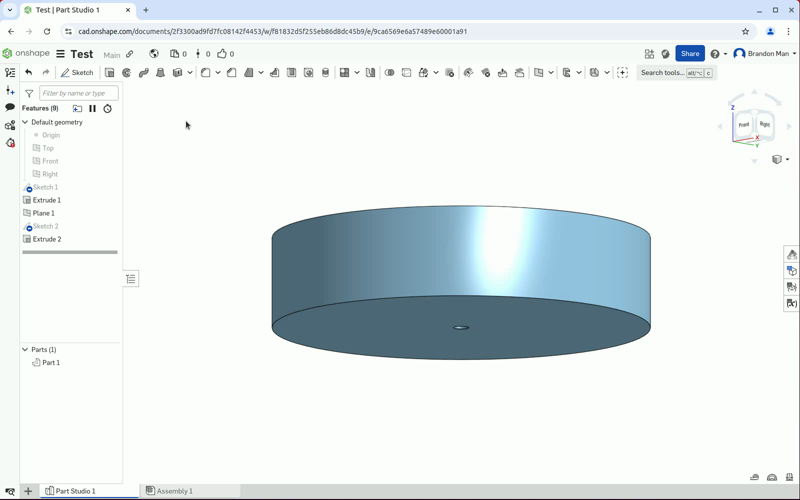
key(down, 3)
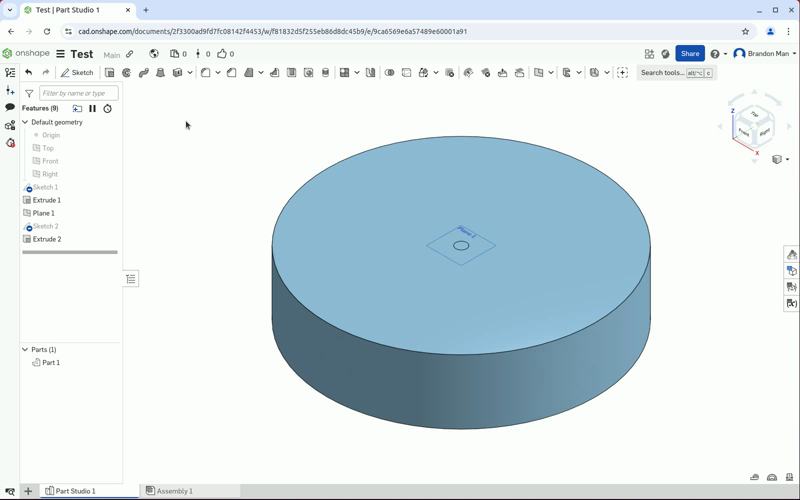
mouse_move(73, 189)
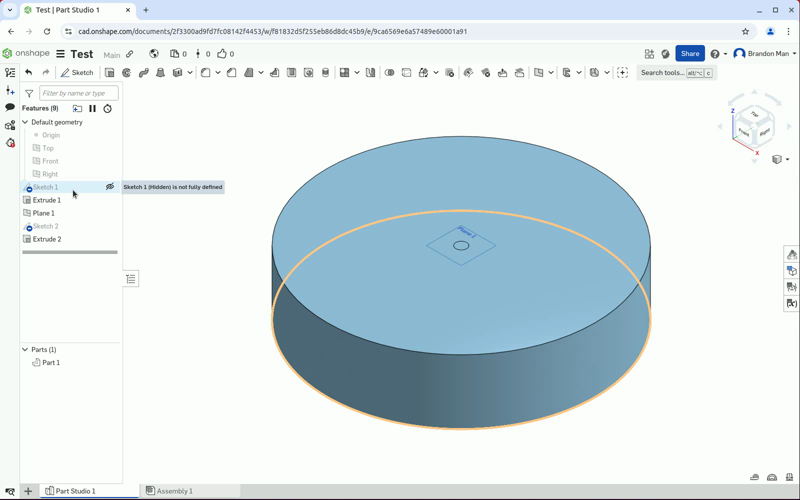
click(73, 189)